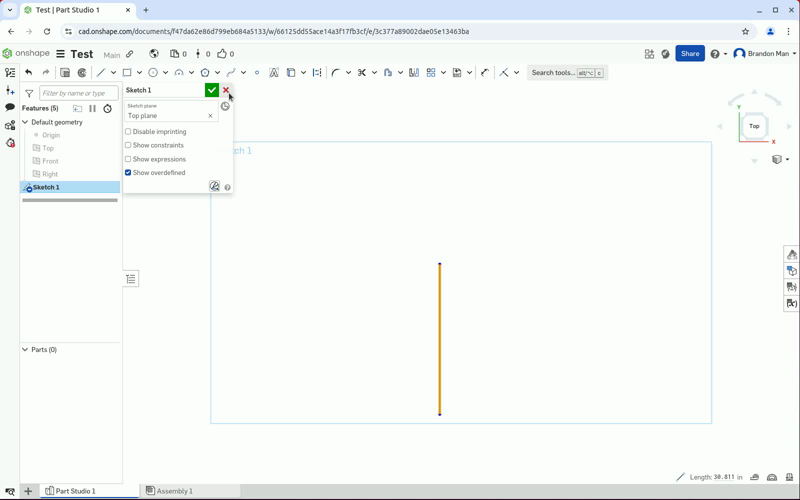
key(shift+h)
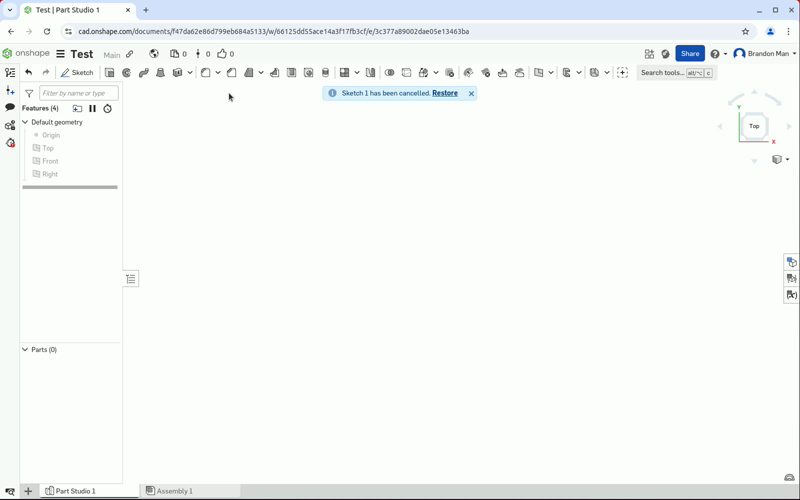
mouse_move(73, 352)
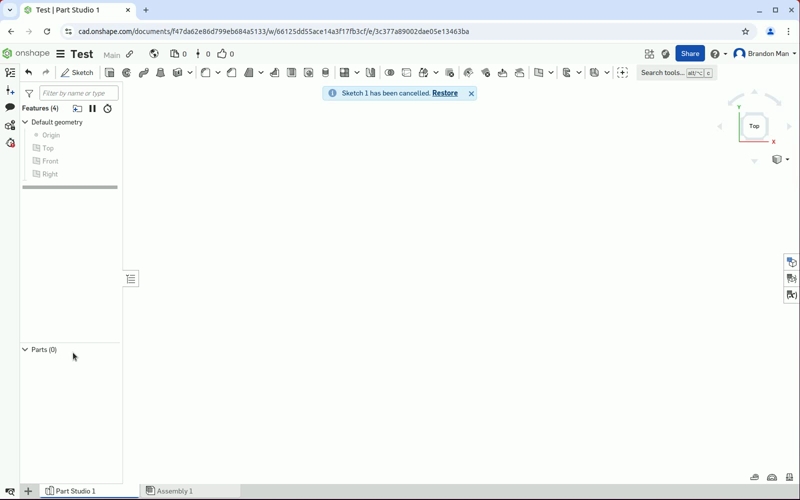
key(y)
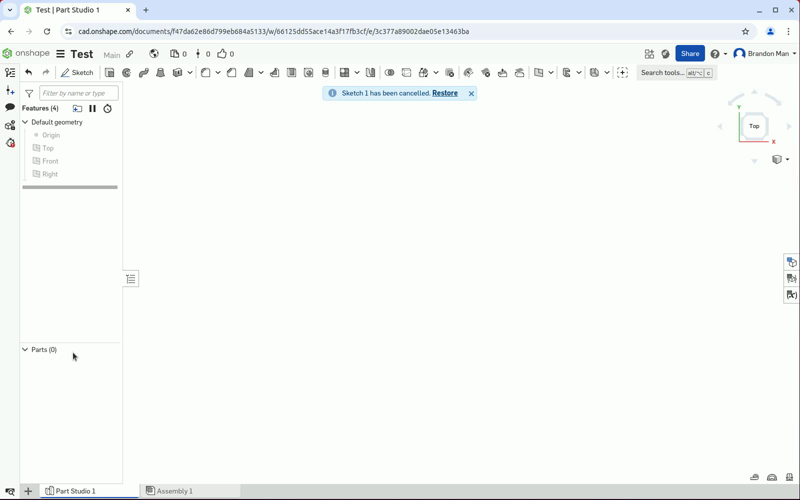
key(shift+p)
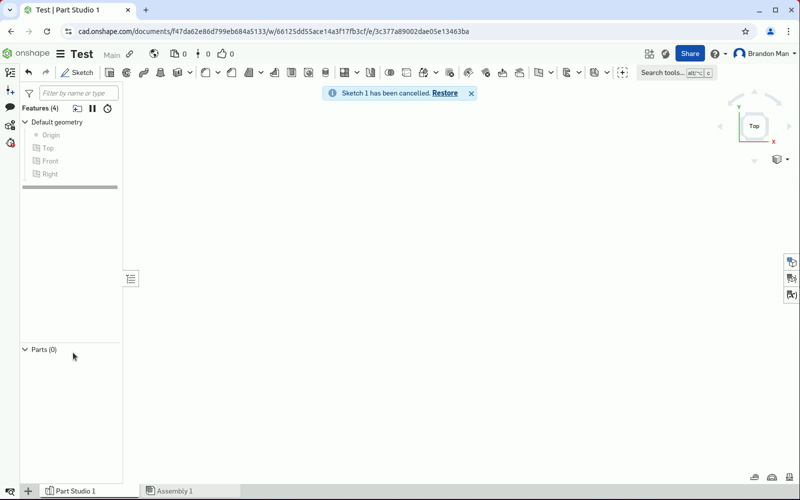
key(space)
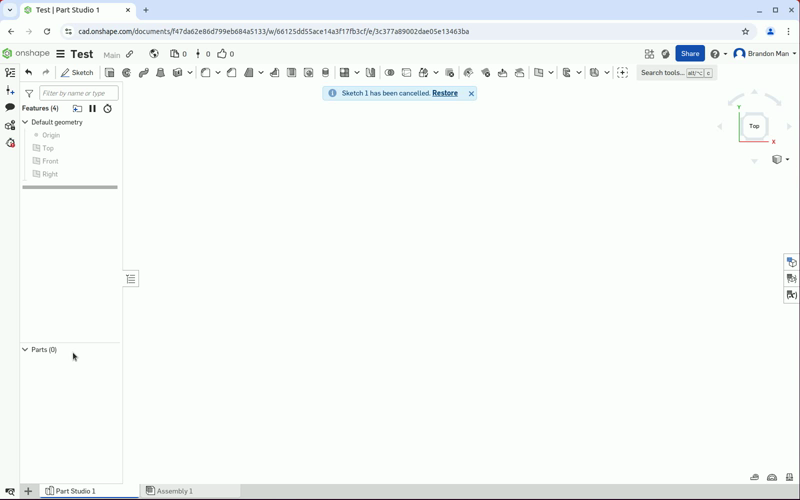
key_down(shift)
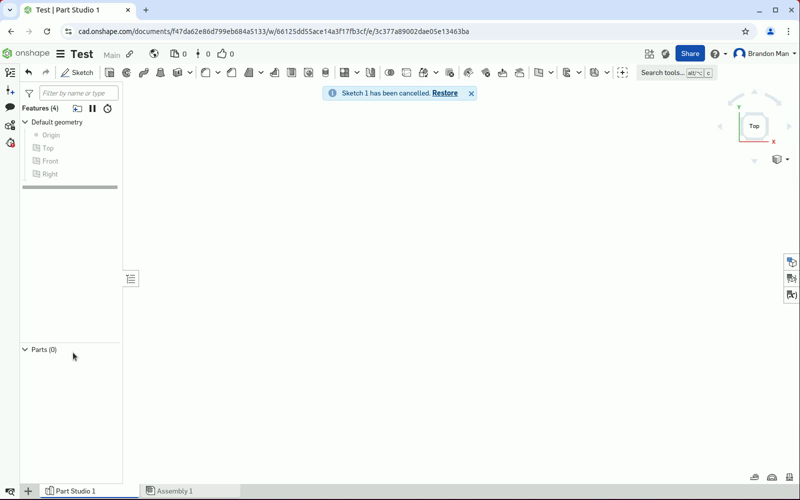
key(up)
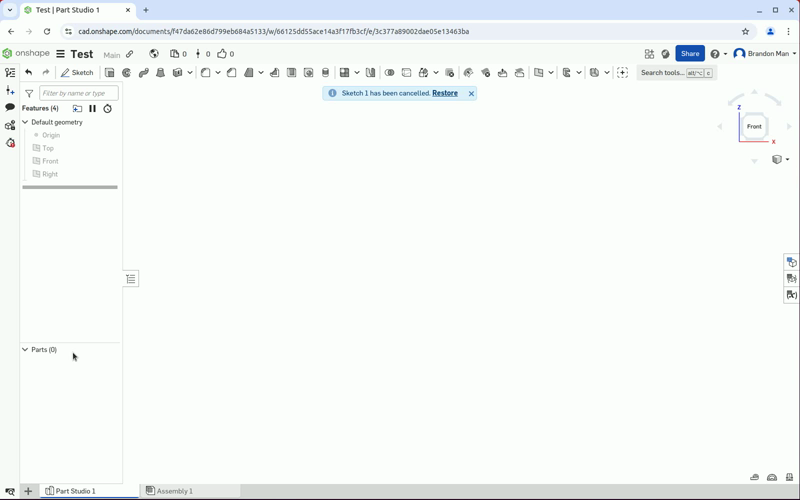
key_up(shift)
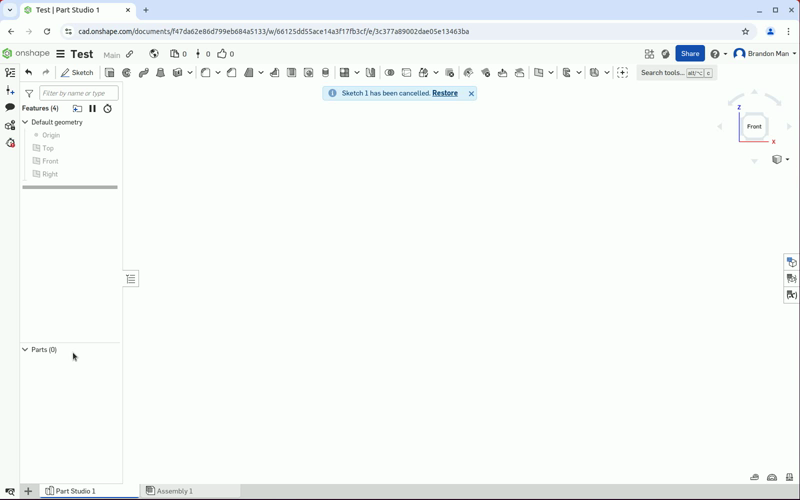
mouse_move(73, 352)
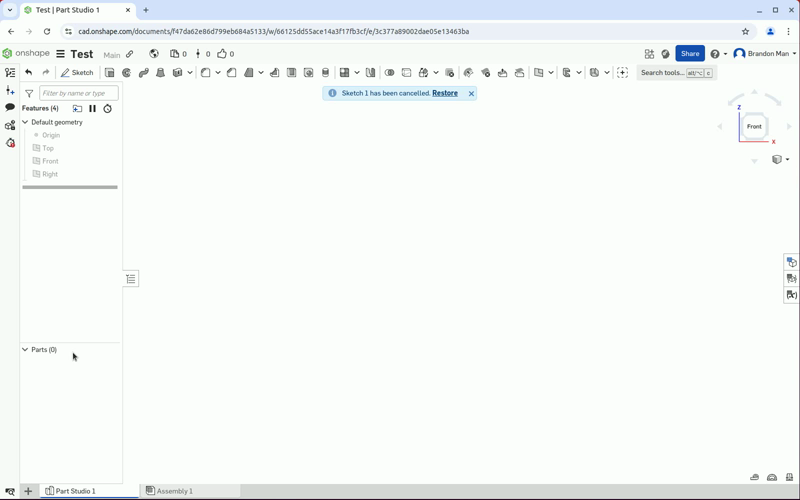
key(shift+y)
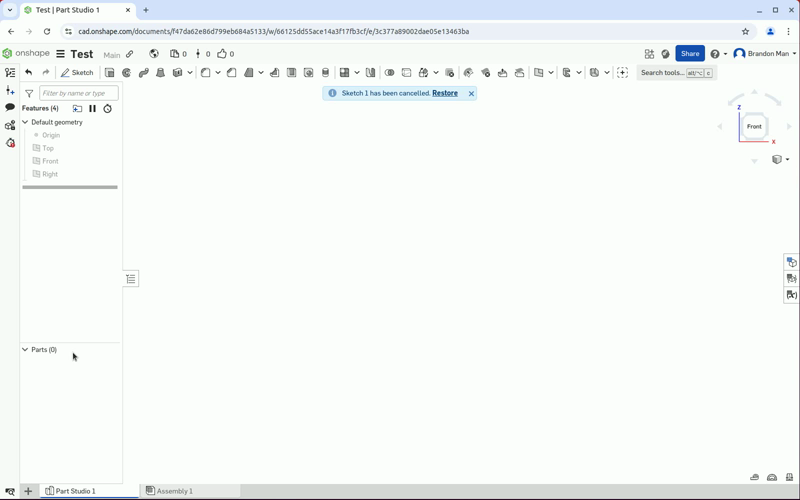
key(shift+s)
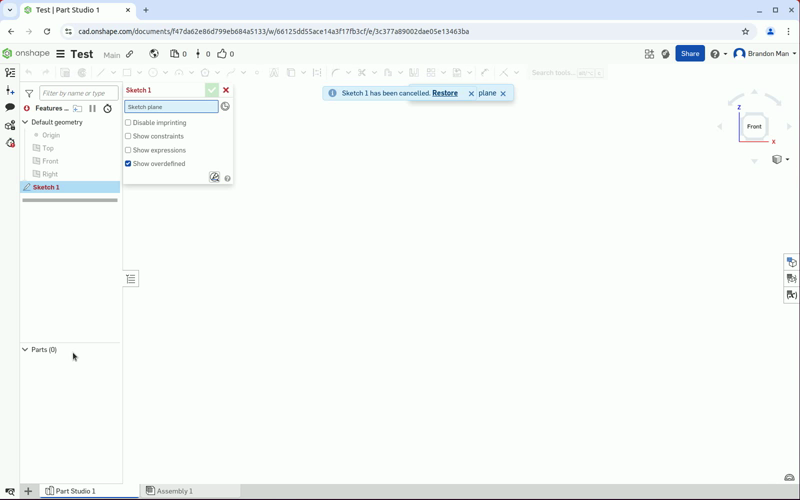
mouse_move(73, 163)
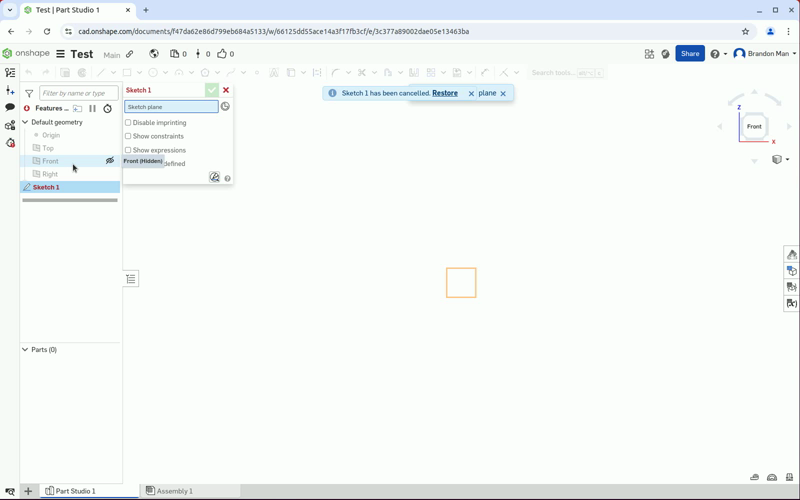
click(73, 163)
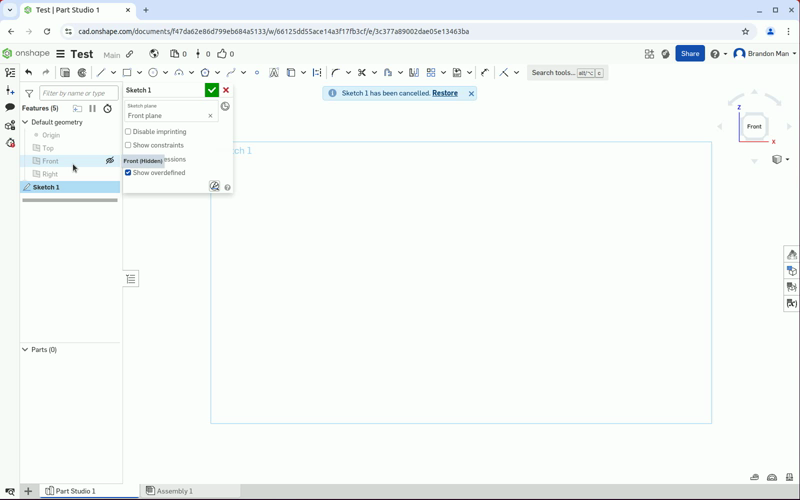
mouse_move(73, 352)
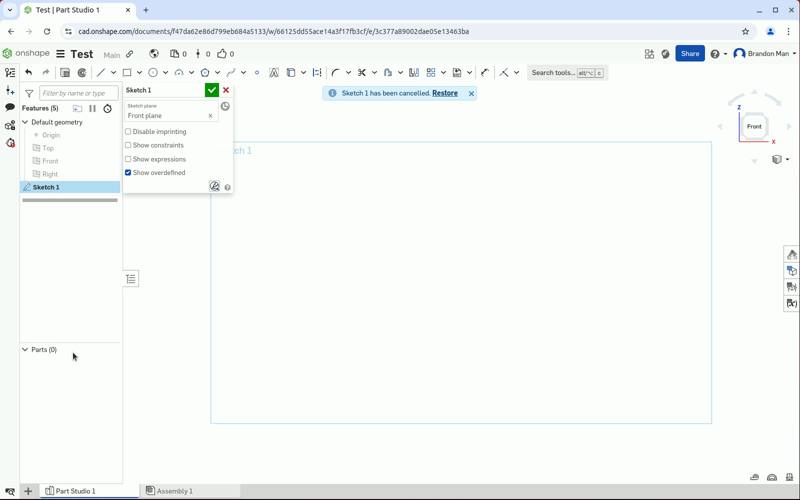
key(y)
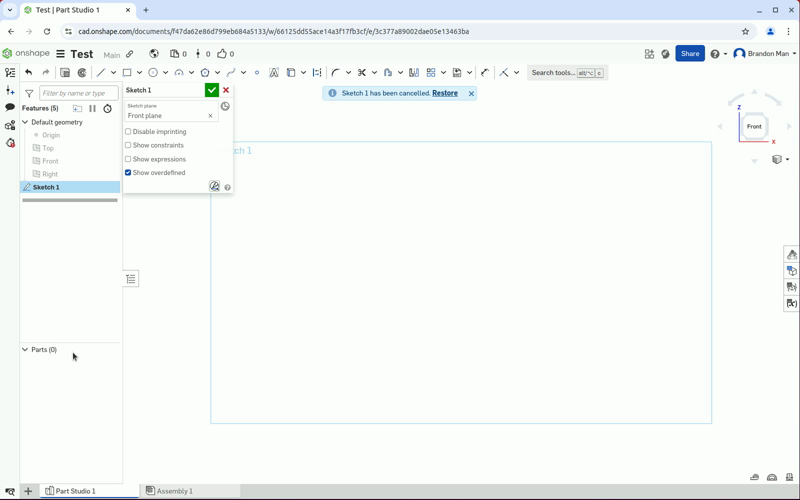
key(l)
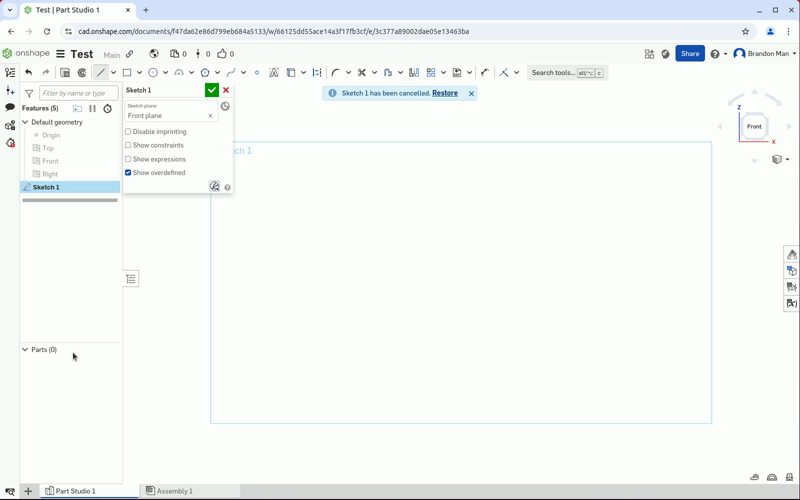
key_down(shift)
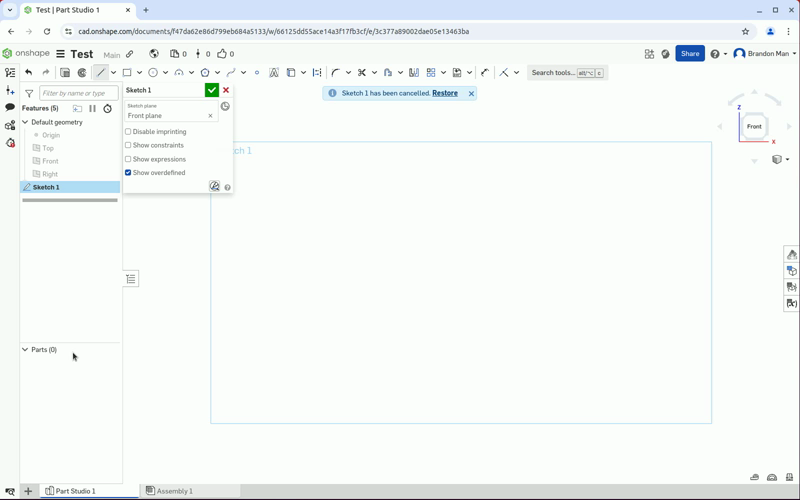
mouse_move(348, 395)
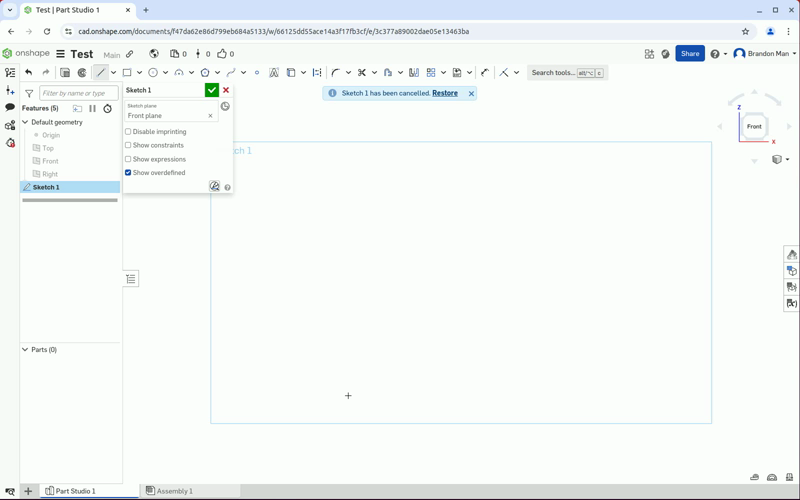
click(348, 395)
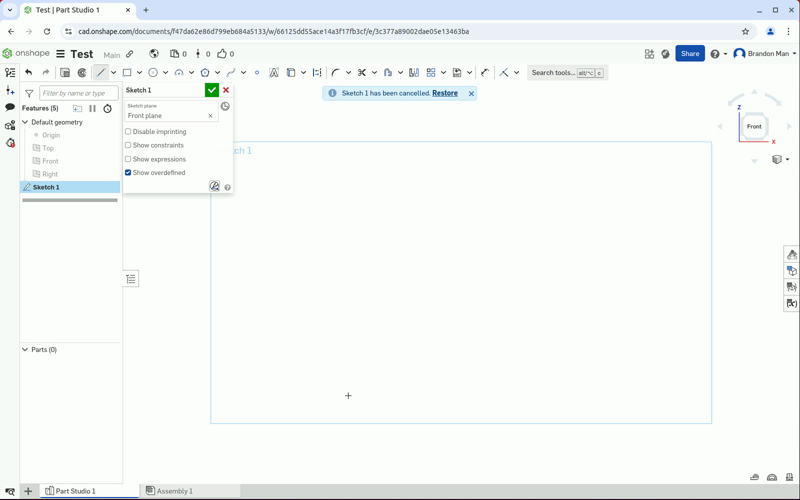
key_up(shift)
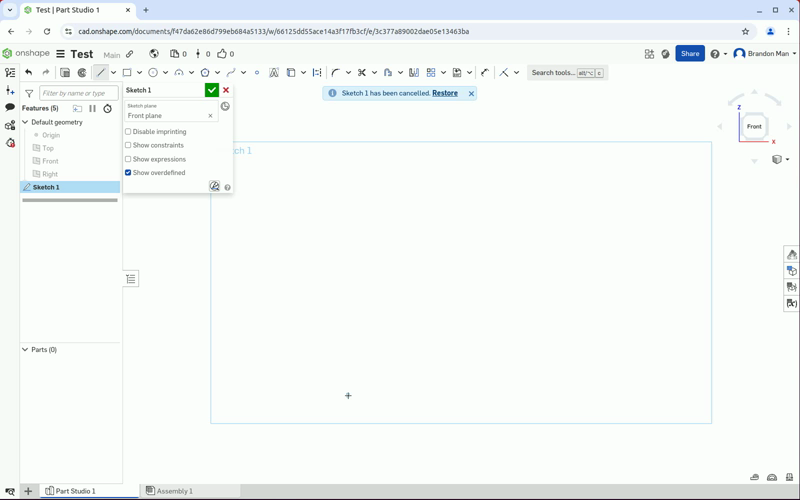
key_down(shift)
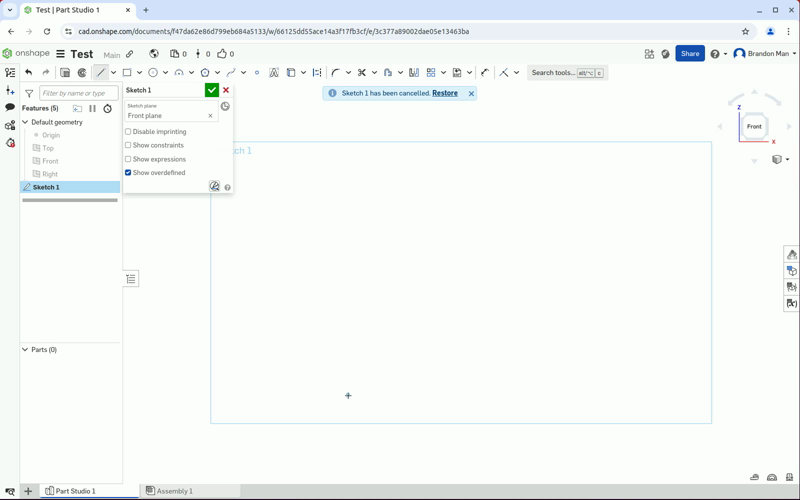
mouse_move(562, 395)
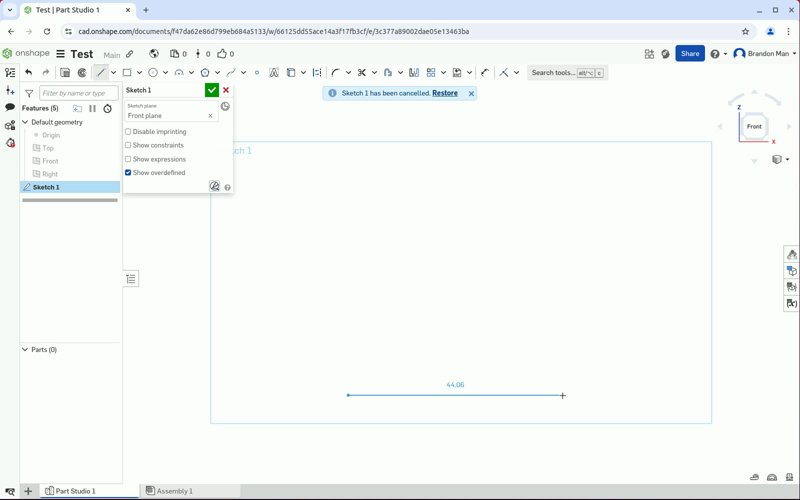
click(562, 395)
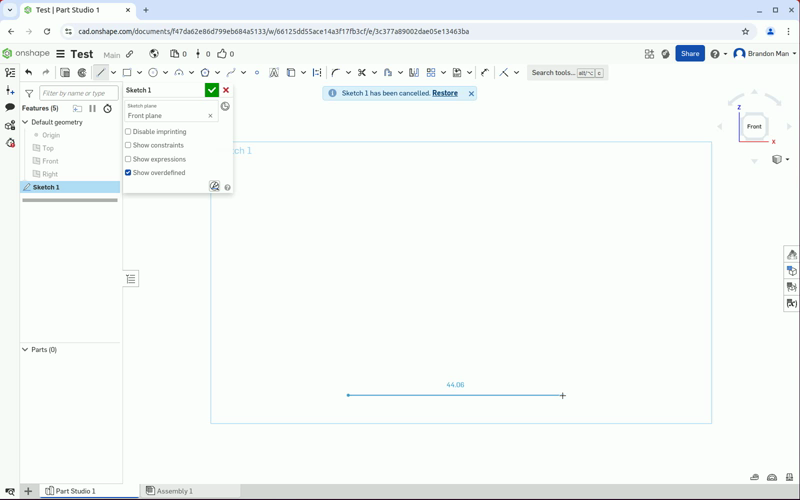
key_up(shift)
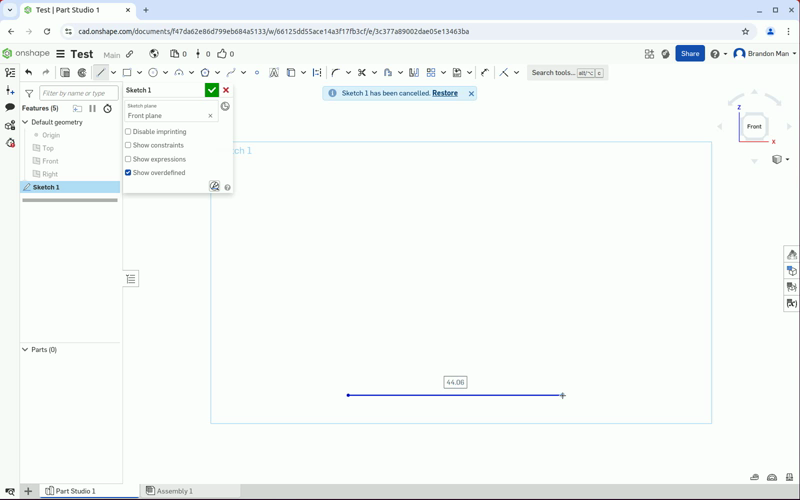
key_down(shift)
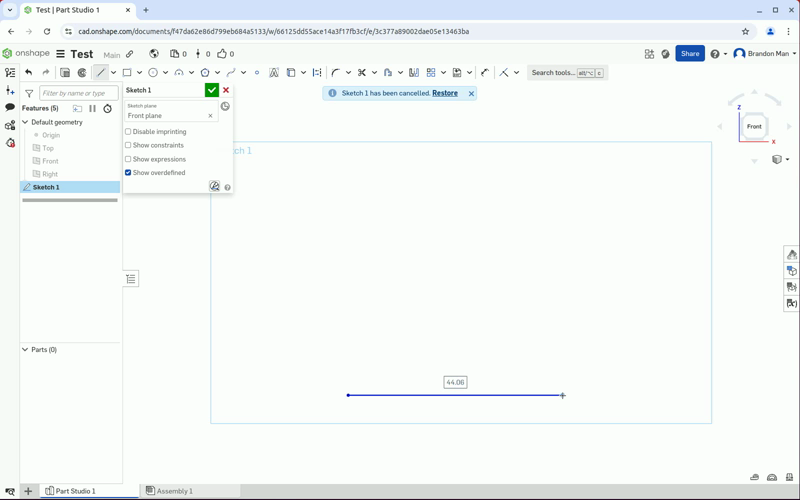
mouse_move(562, 282)
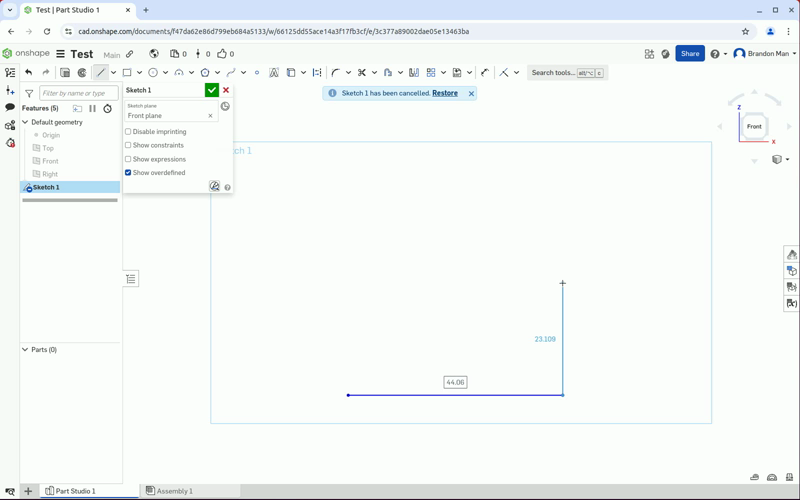
click(562, 282)
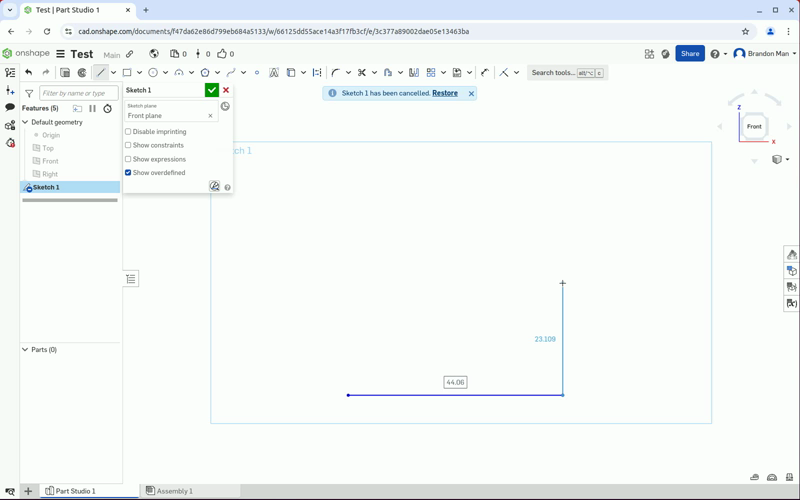
key_up(shift)
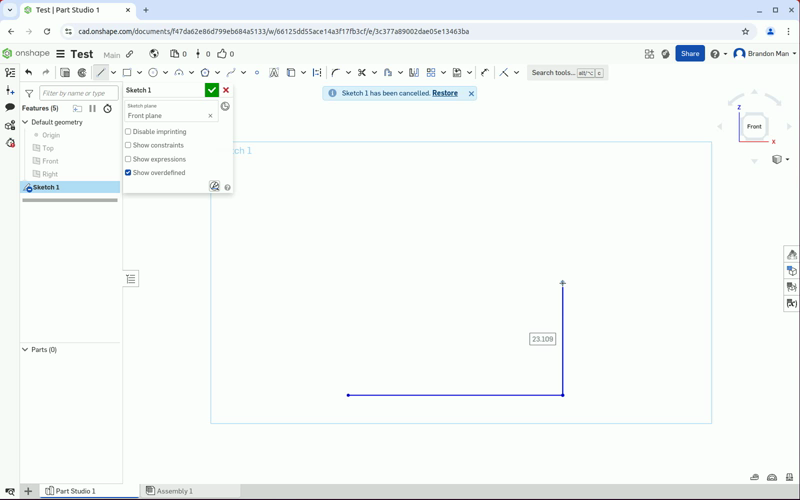
key_down(shift)
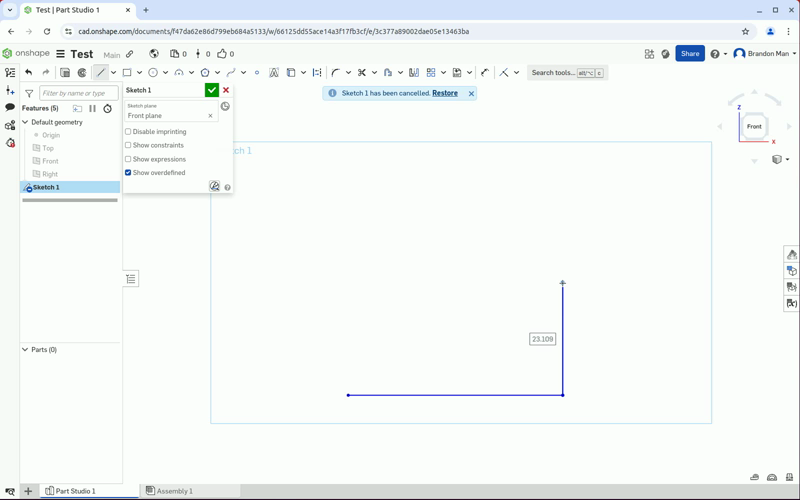
mouse_move(348, 282)
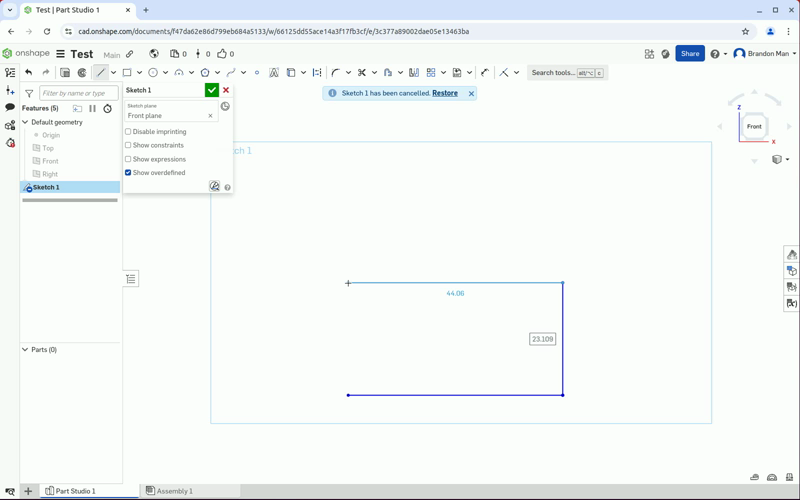
click(348, 282)
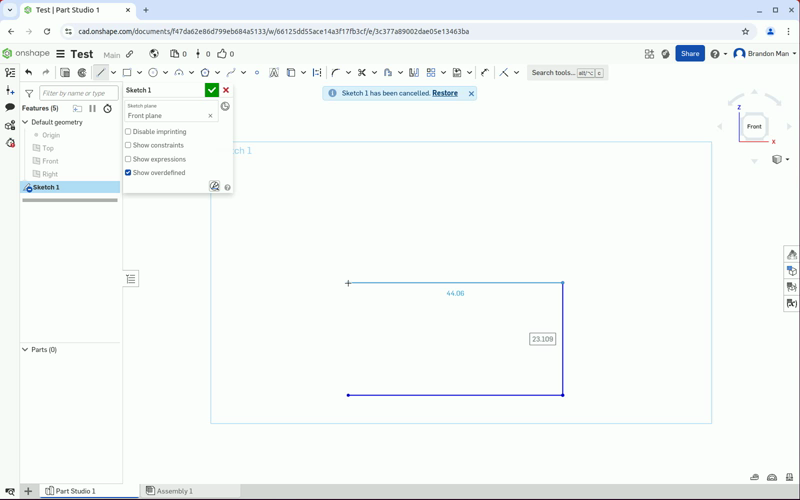
key_up(shift)
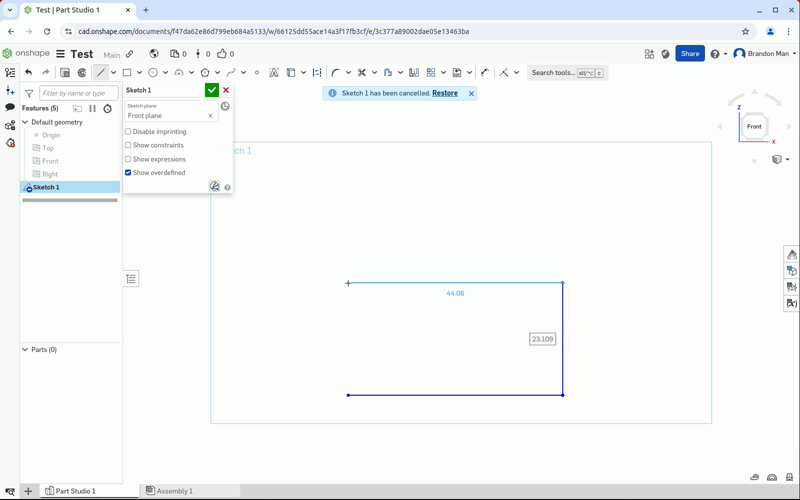
key_down(shift)
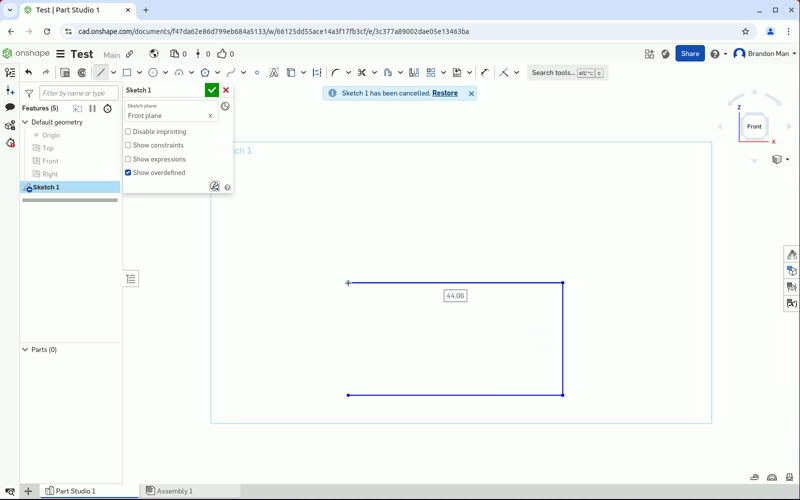
mouse_move(348, 395)
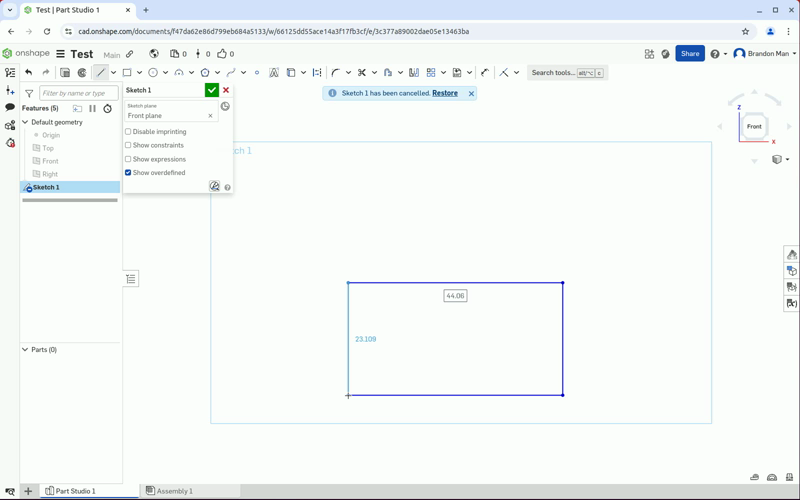
key_up(shift)
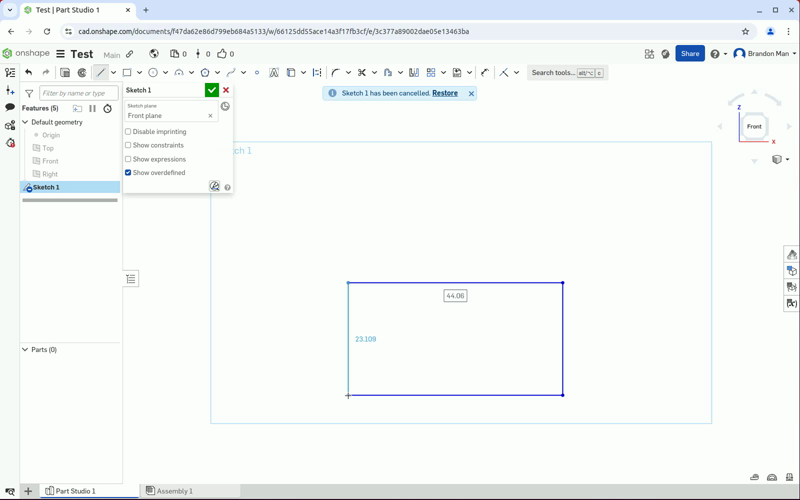
click(348, 395)
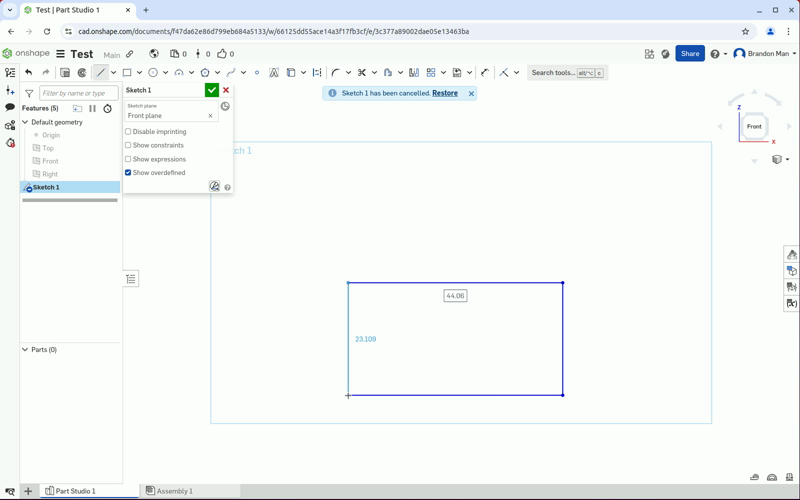
key(esc)
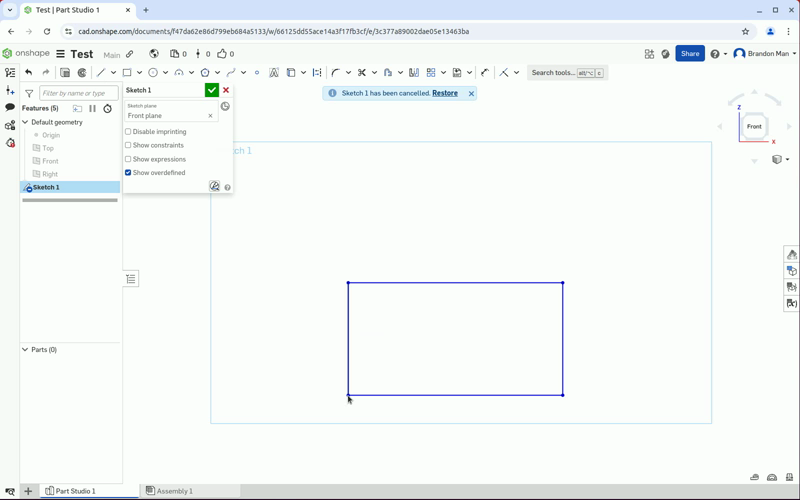
mouse_move(377, 346)
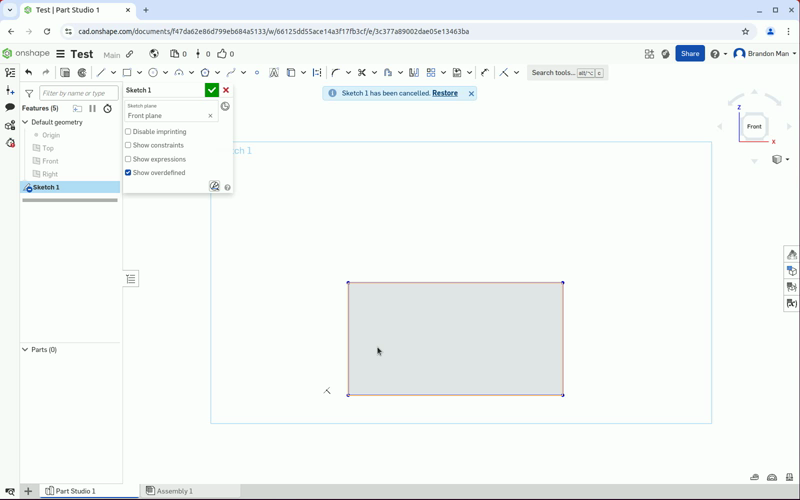
click(377, 346)
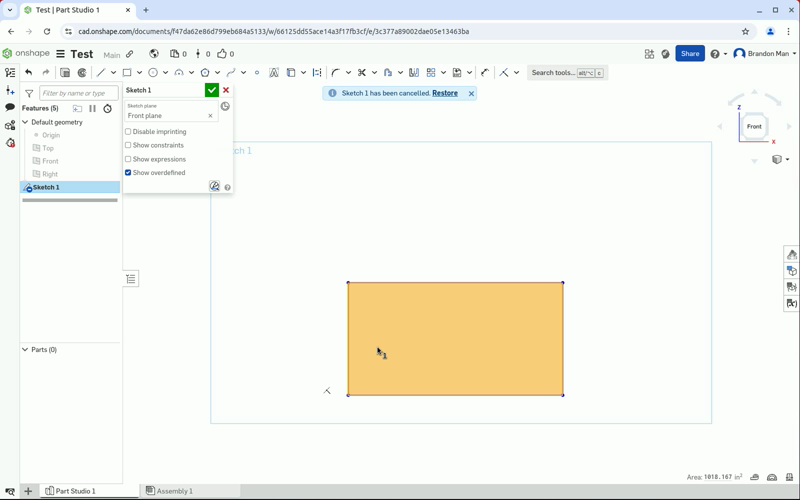
mouse_move(73, 352)
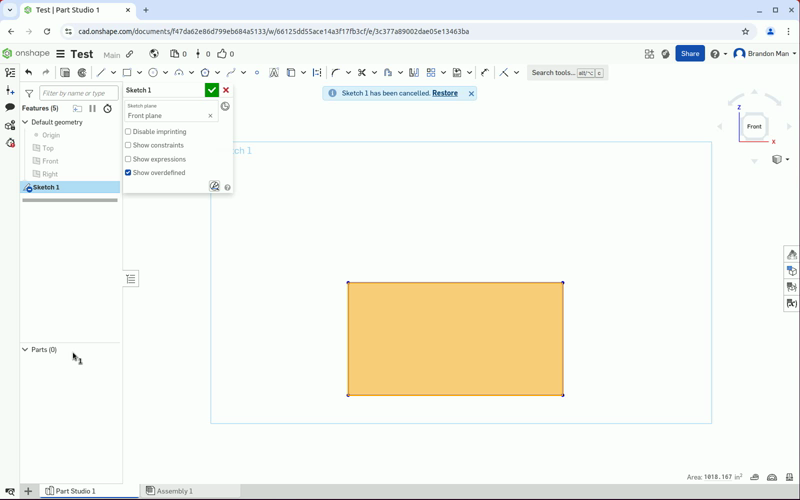
key(shift+y)
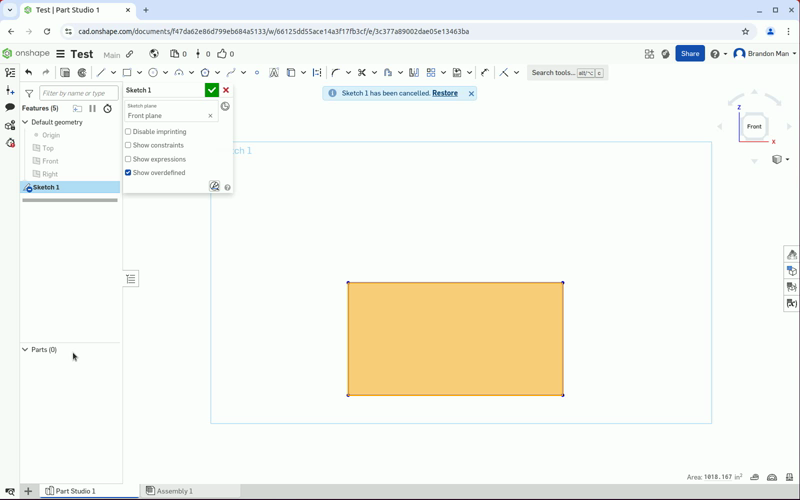
key(shift+e)
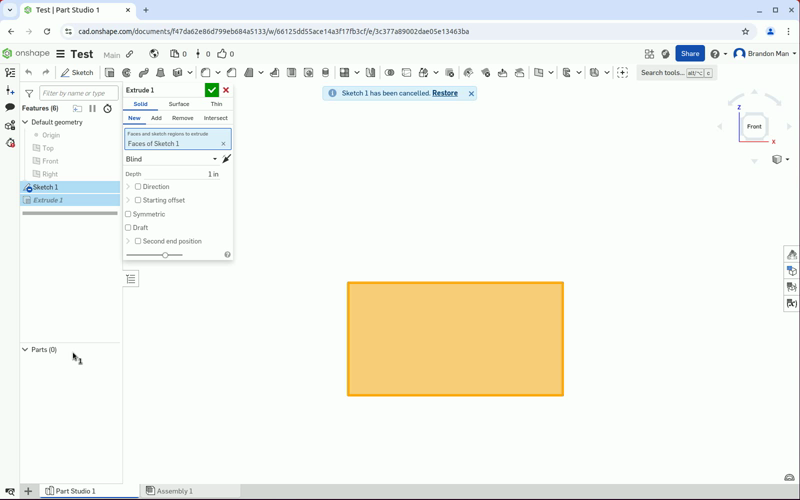
mouse_move(143, 106)
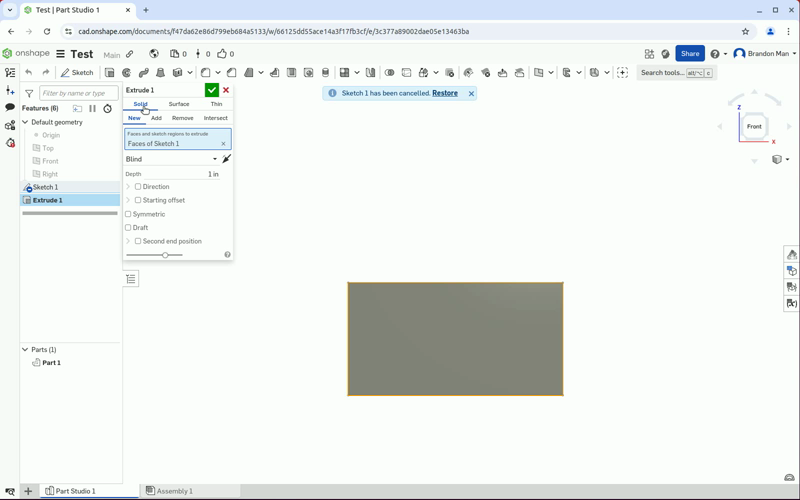
click(143, 106)
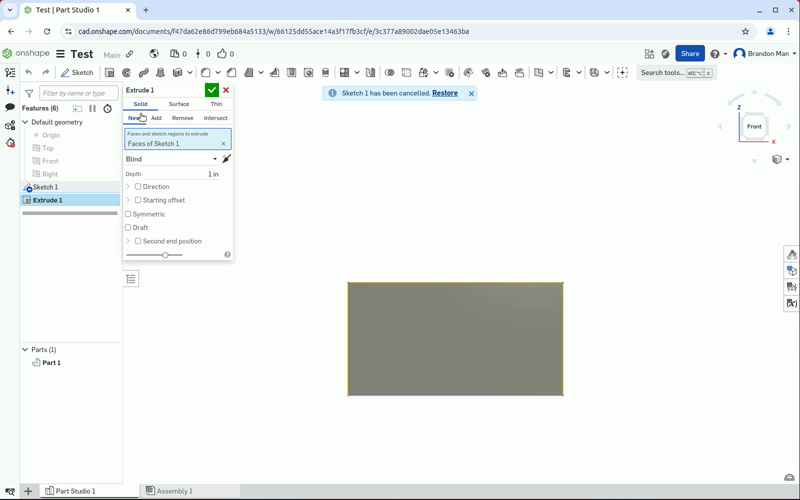
mouse_move(137, 120)
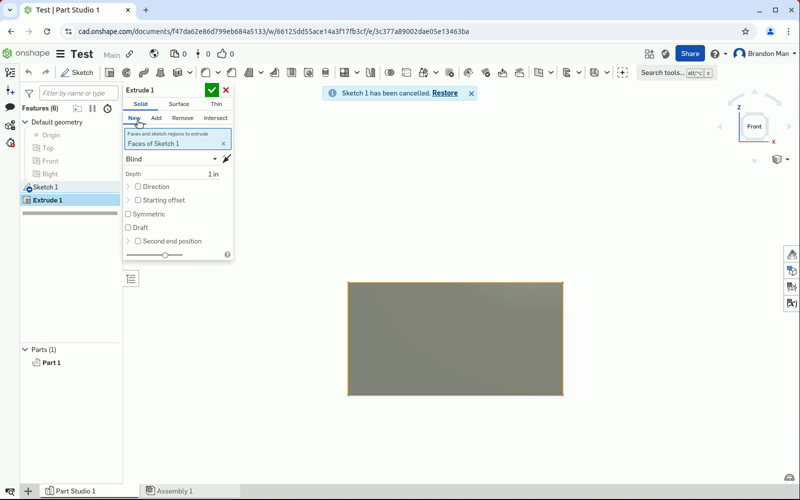
click(137, 120)
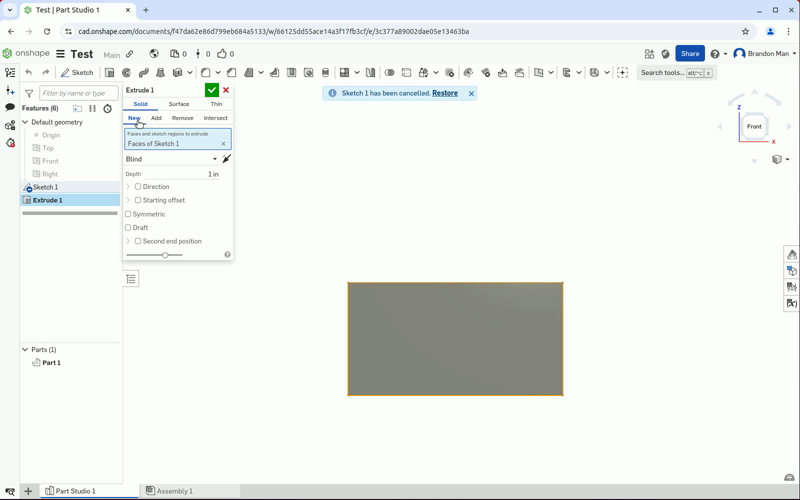
key(tab, 4)
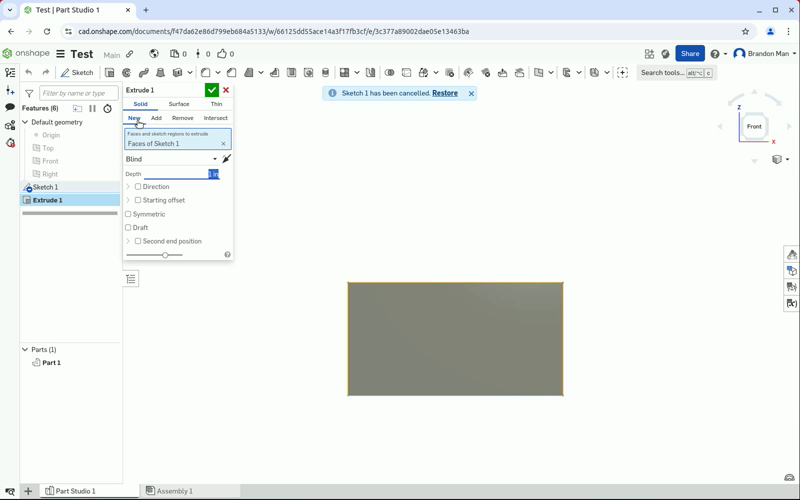
text(5.777)
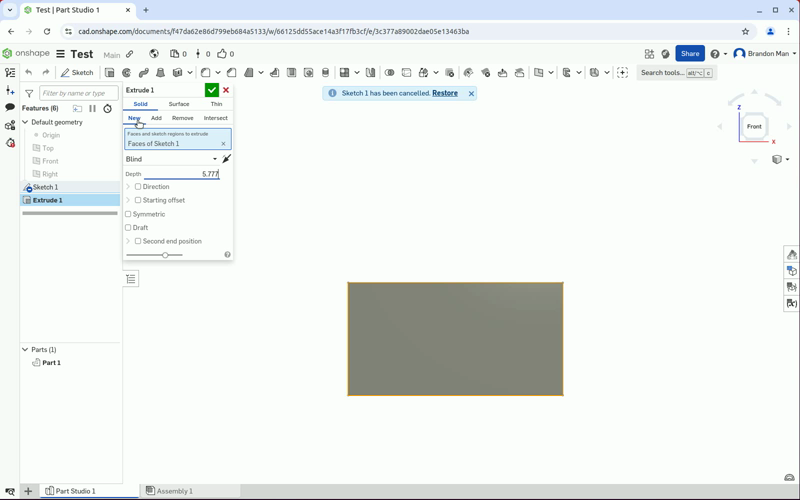
key(enter)
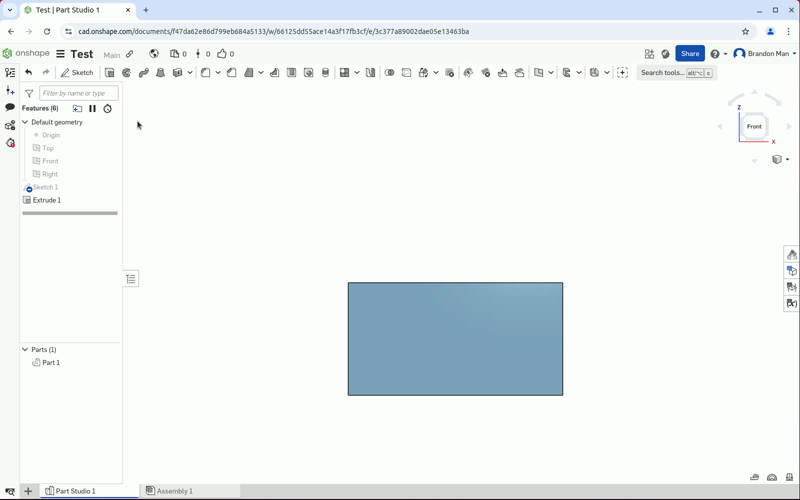
key(shift+h)
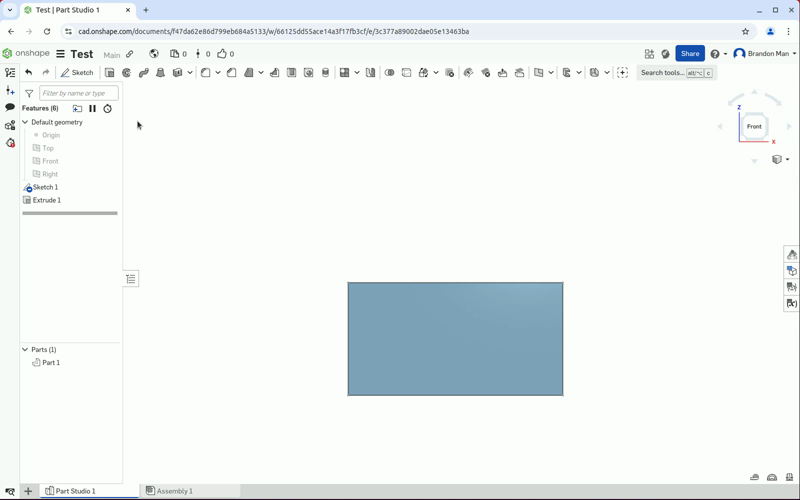
key(shift+h)
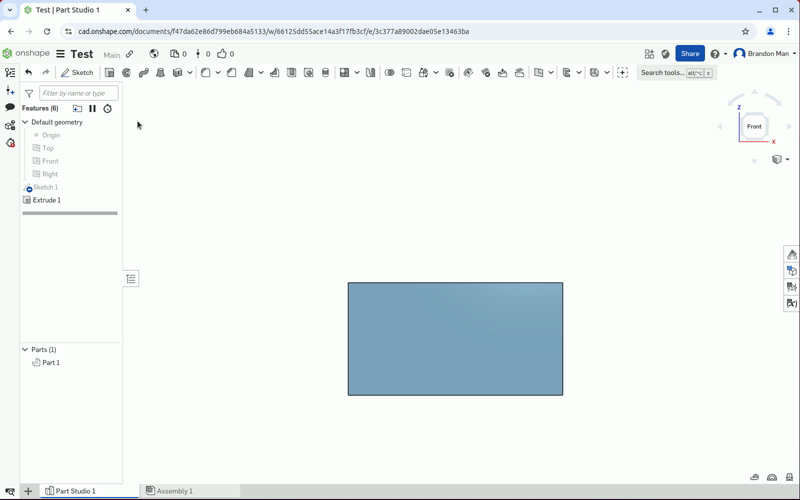
mouse_move(73, 189)
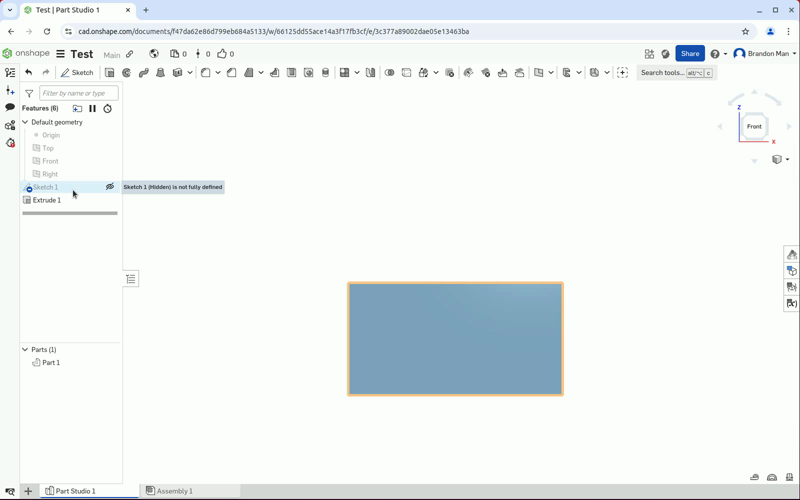
click(73, 189)
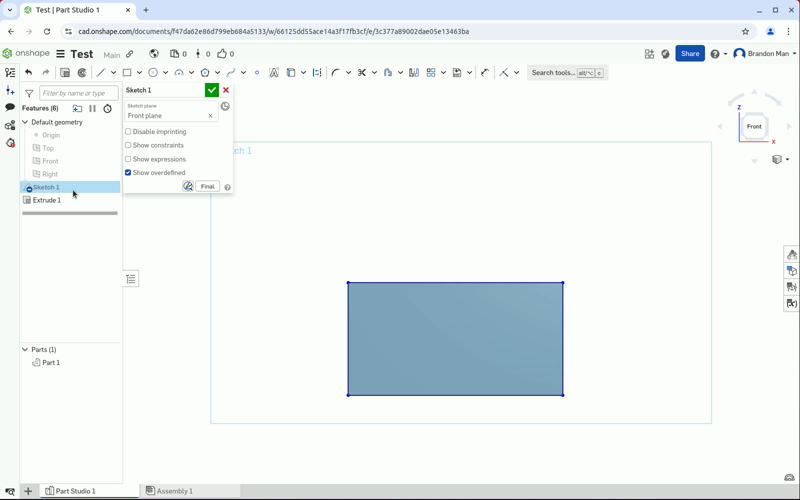
mouse_move(229, 92)
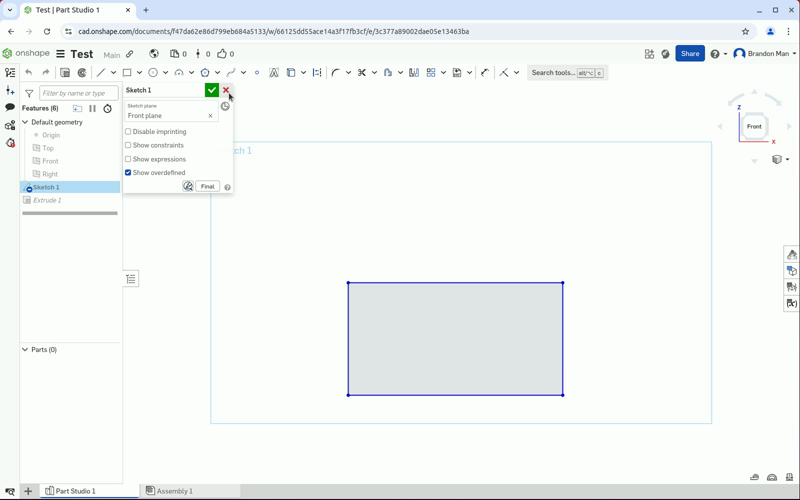
click(229, 92)
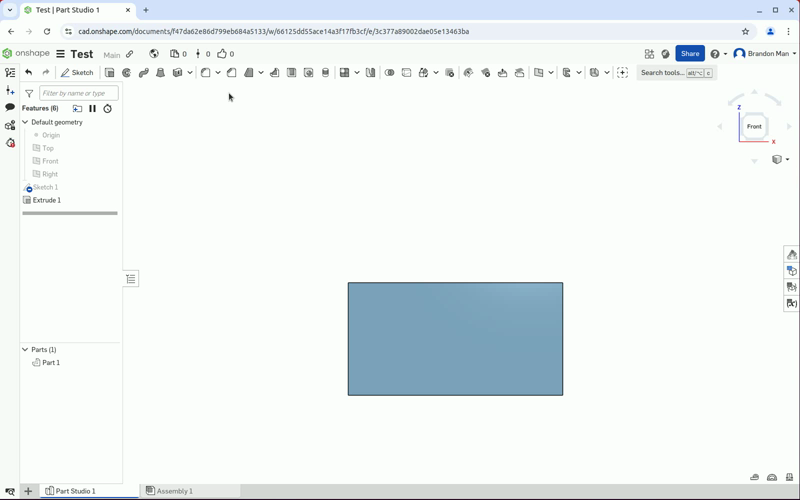
mouse_move(541, 75)
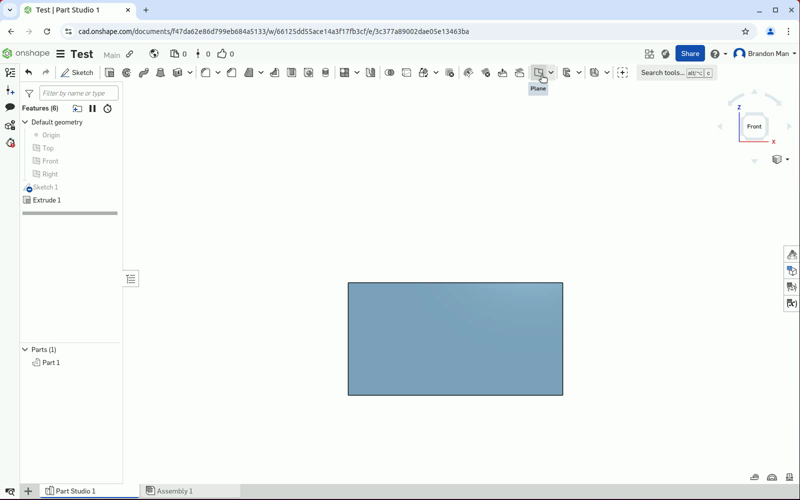
click(541, 75)
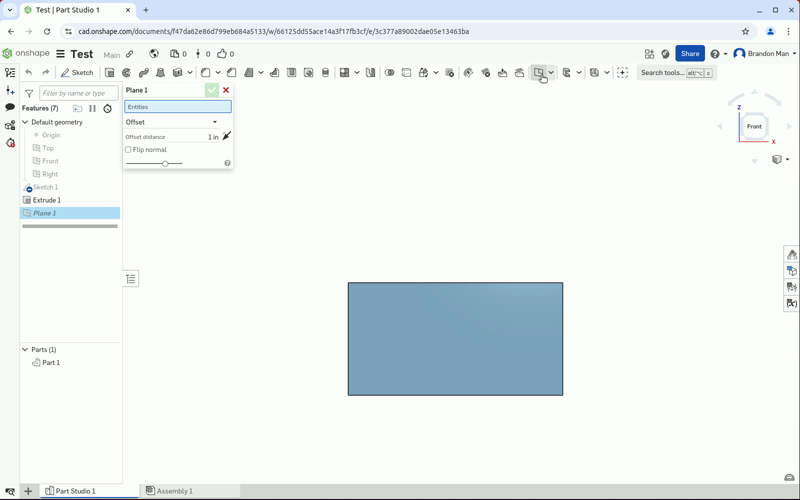
mouse_move(73, 163)
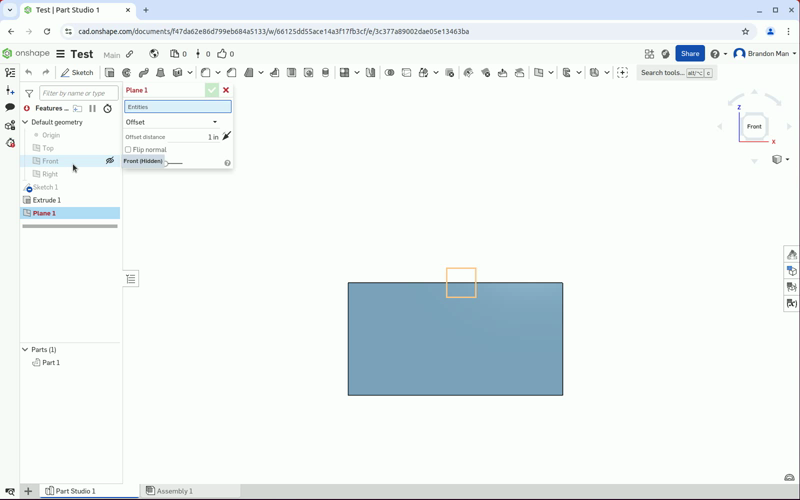
click(73, 163)
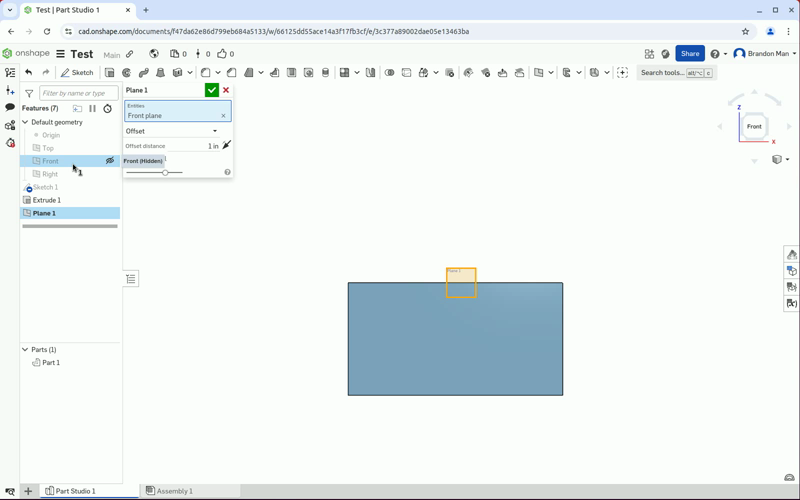
key(tab, 2)
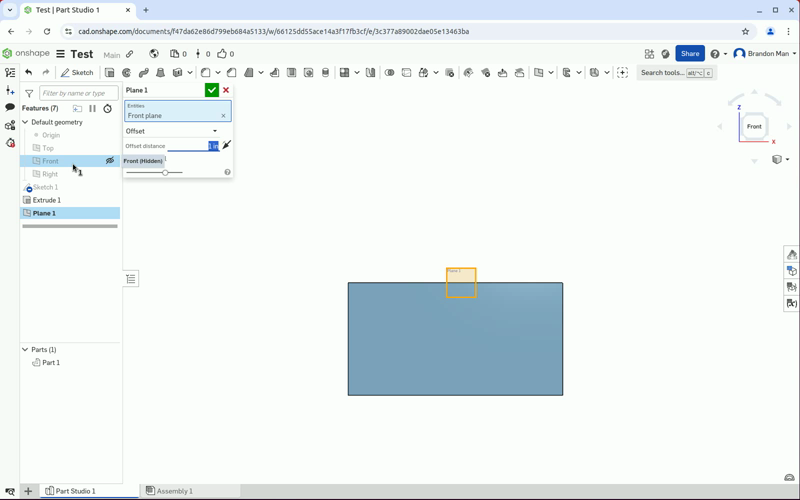
text(5.792)
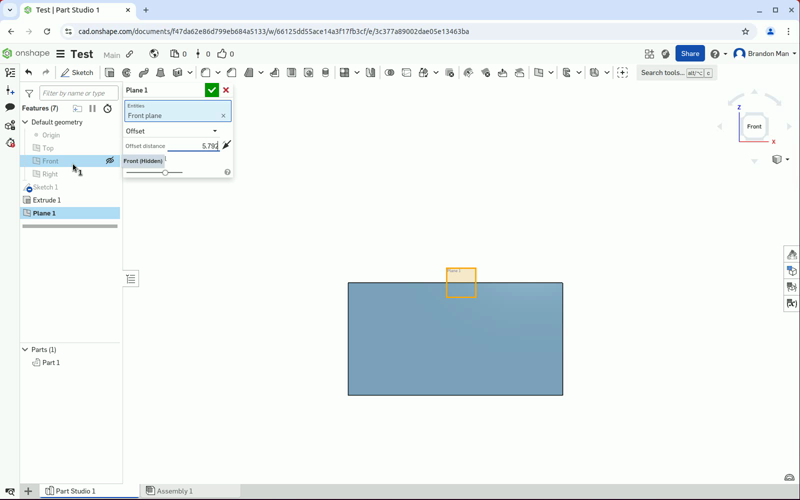
key(enter, 2)
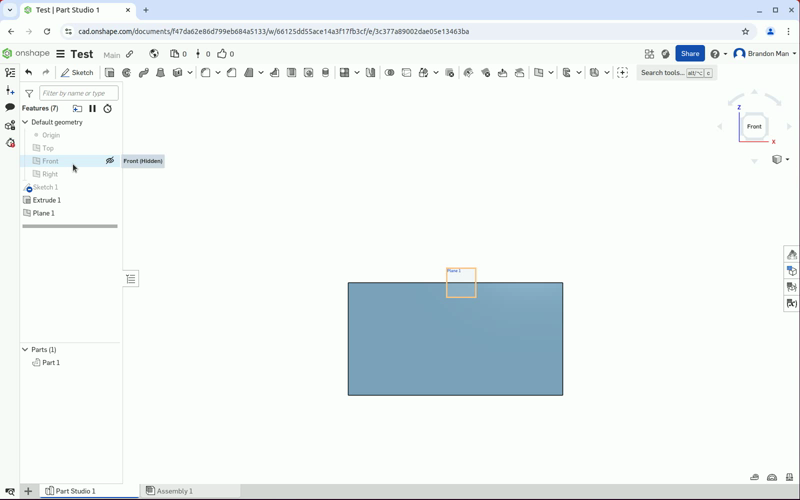
key(shift+s)
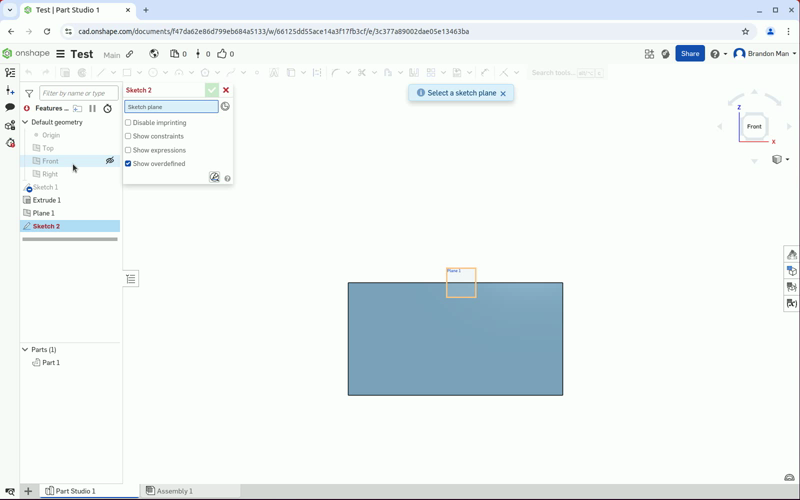
mouse_move(73, 215)
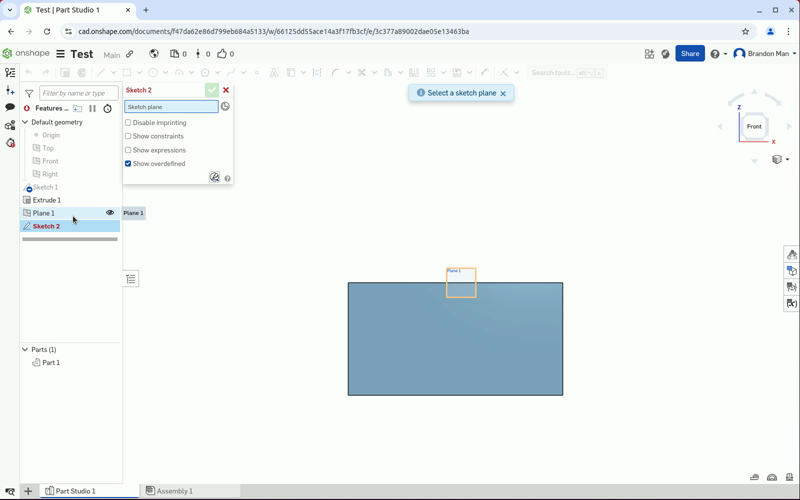
click(73, 215)
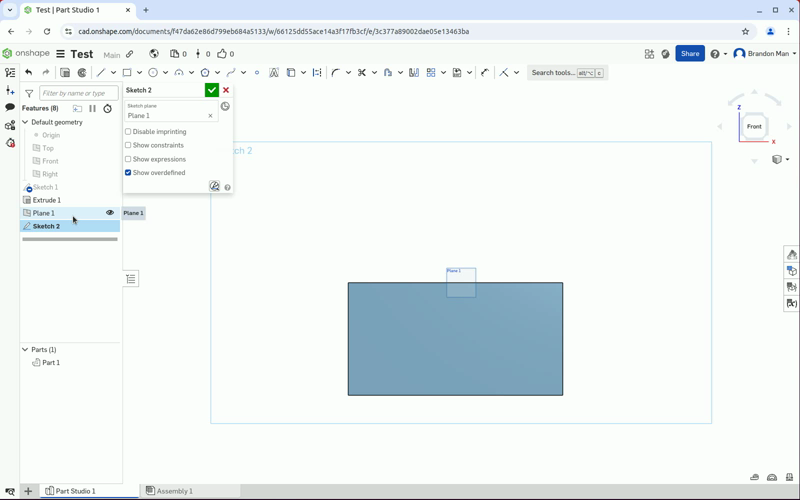
mouse_move(73, 352)
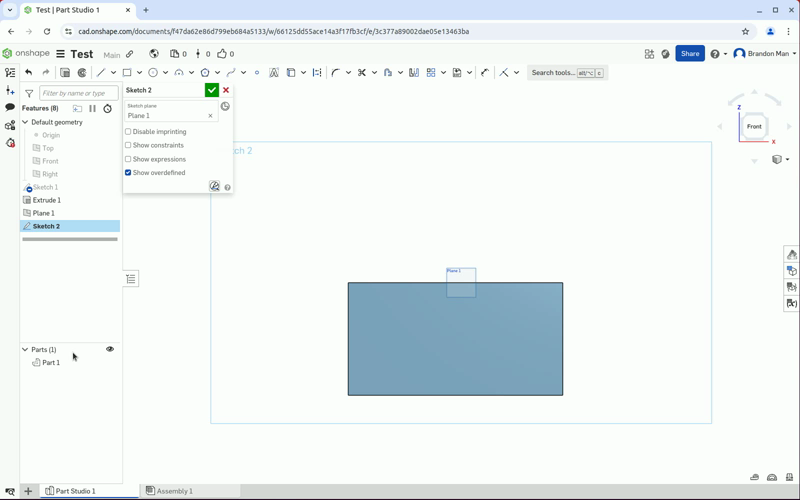
key(y)
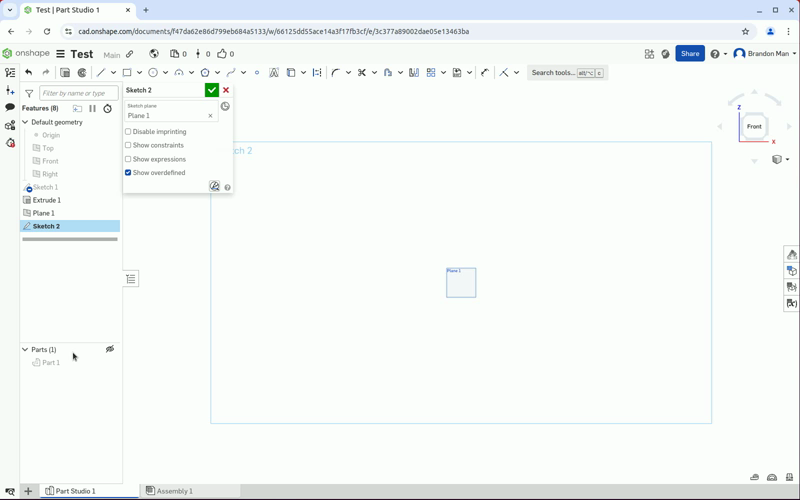
key(l)
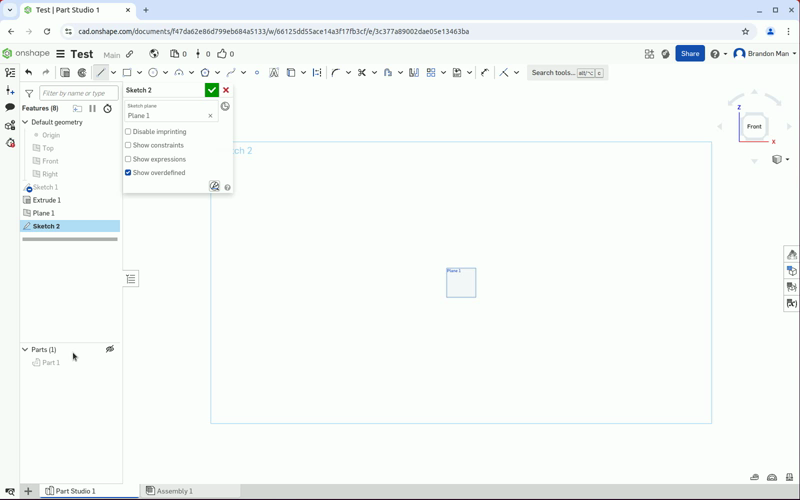
key_down(shift)
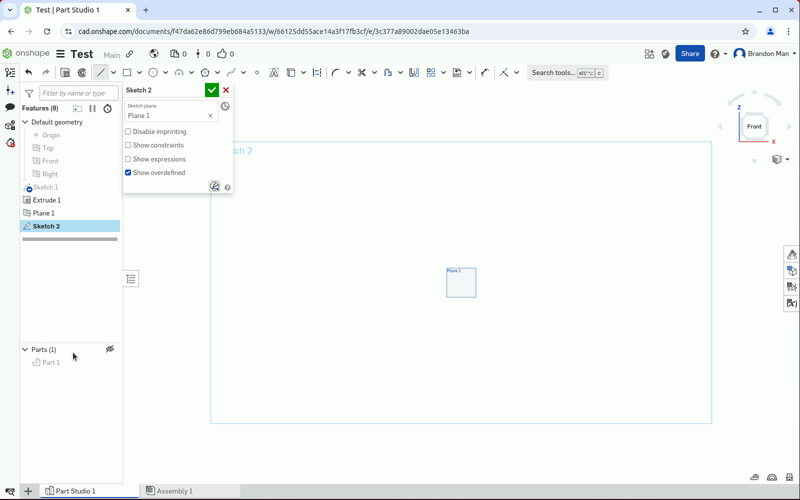
mouse_move(385, 354)
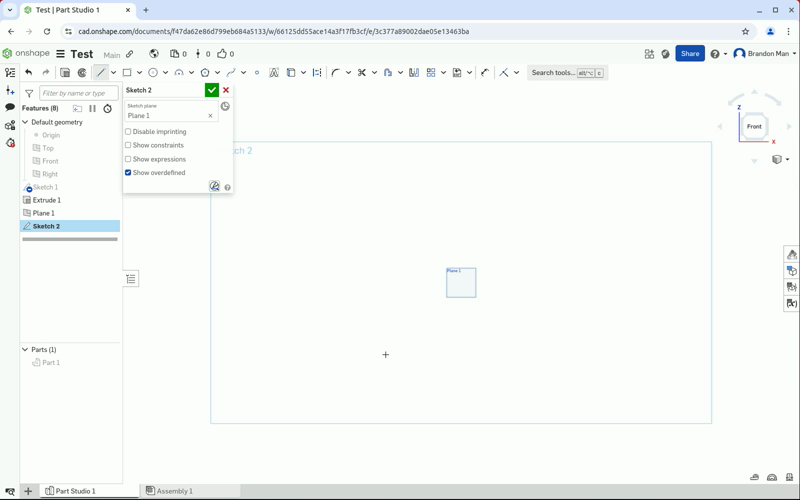
click(385, 354)
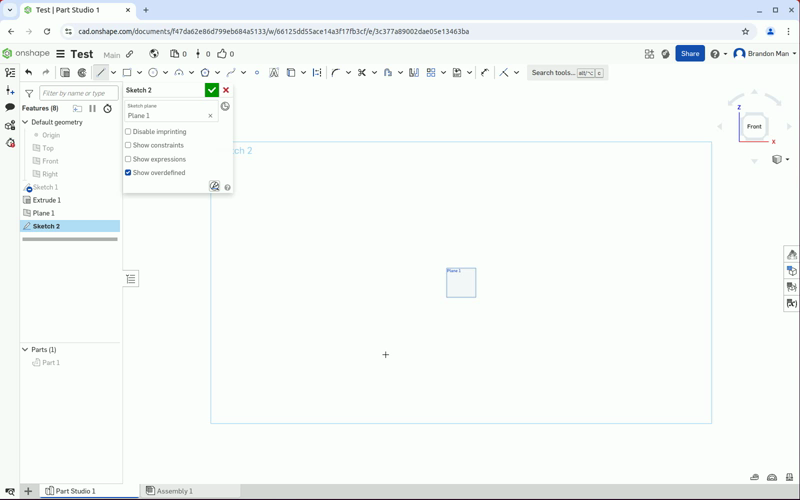
key_up(shift)
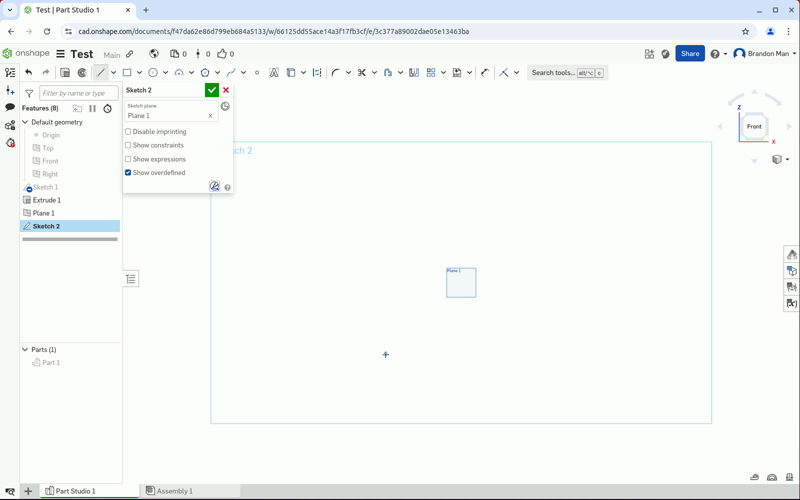
key_down(shift)
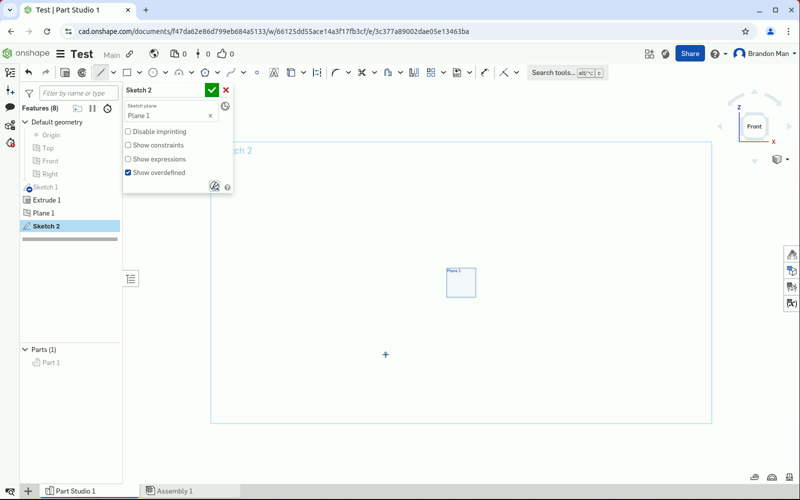
mouse_move(415, 354)
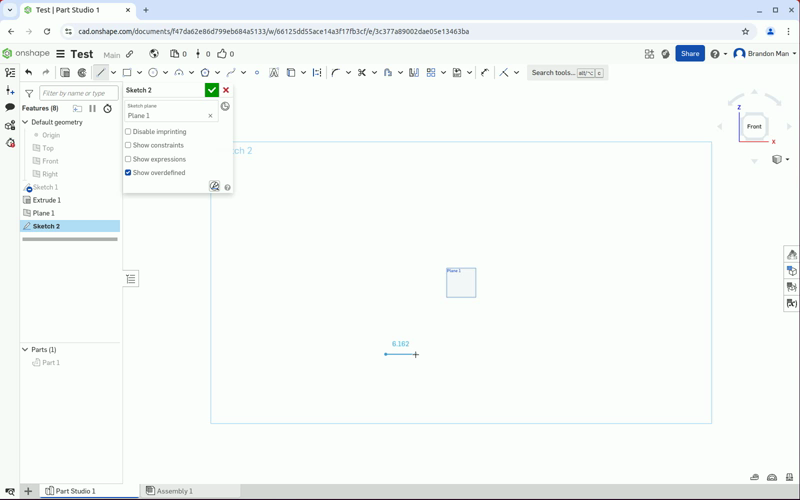
mouse_move(424, 354)
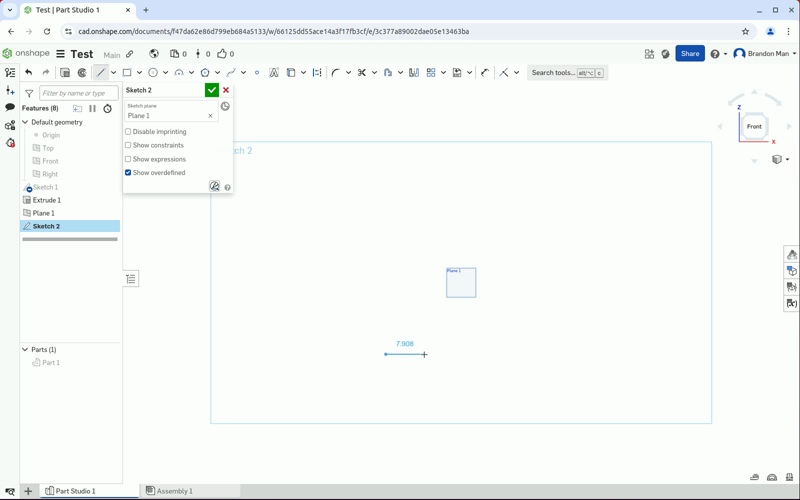
click(424, 354)
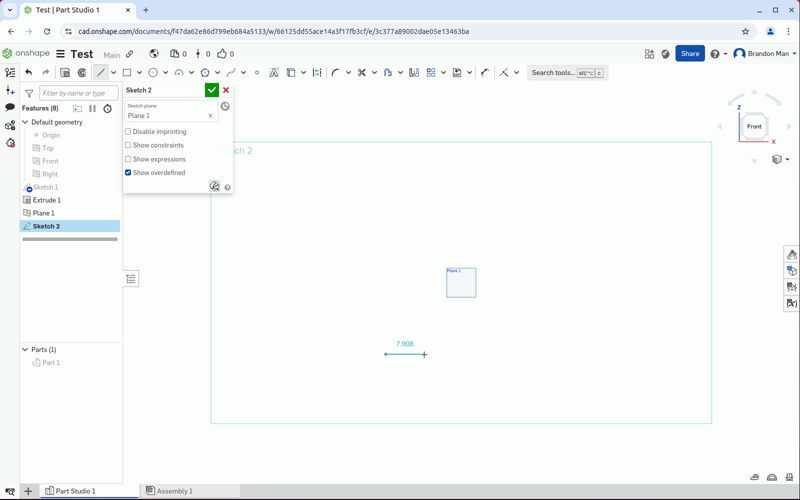
key_up(shift)
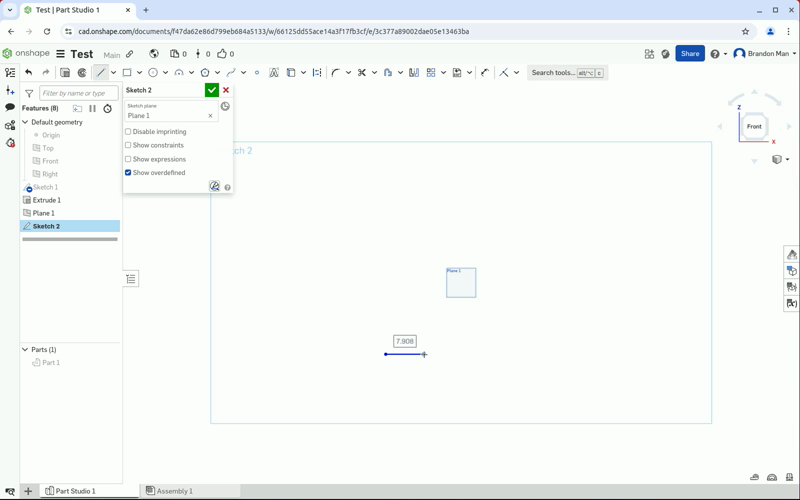
key_down(shift)
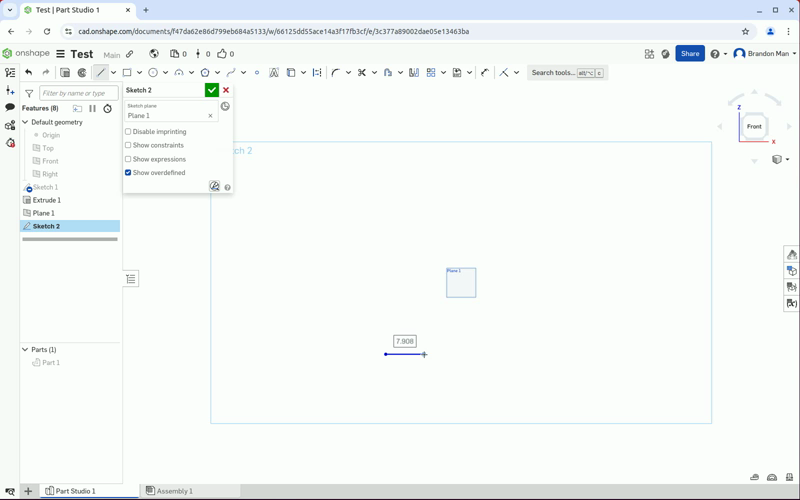
mouse_move(454, 354)
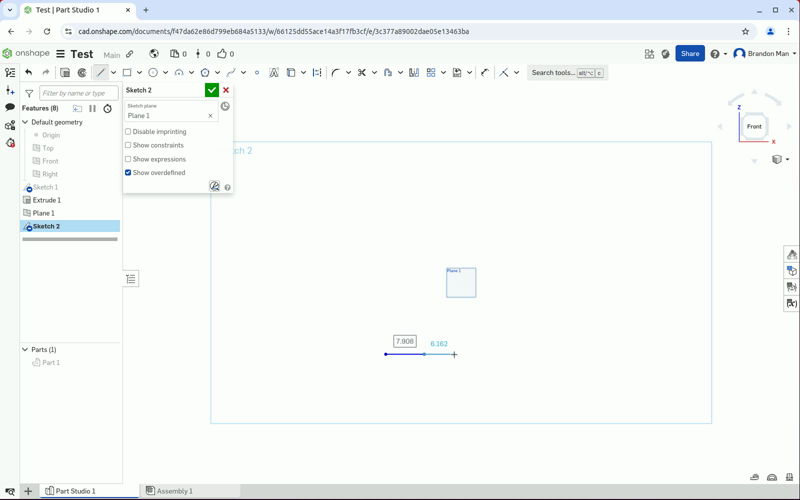
mouse_move(424, 316)
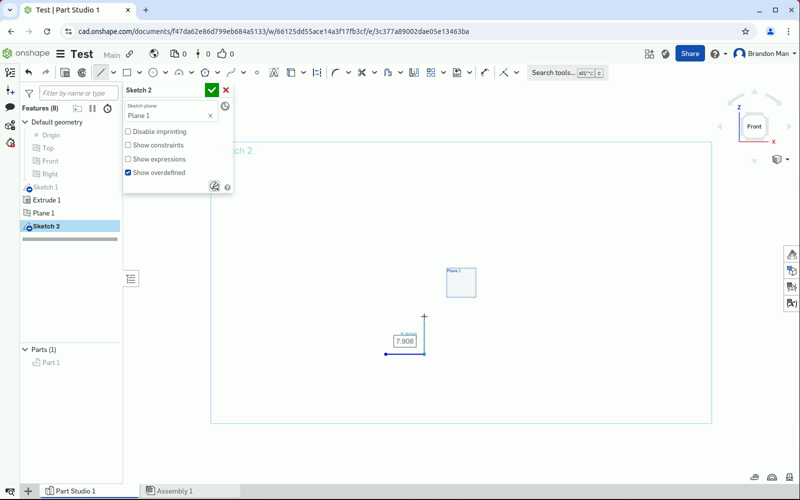
click(424, 316)
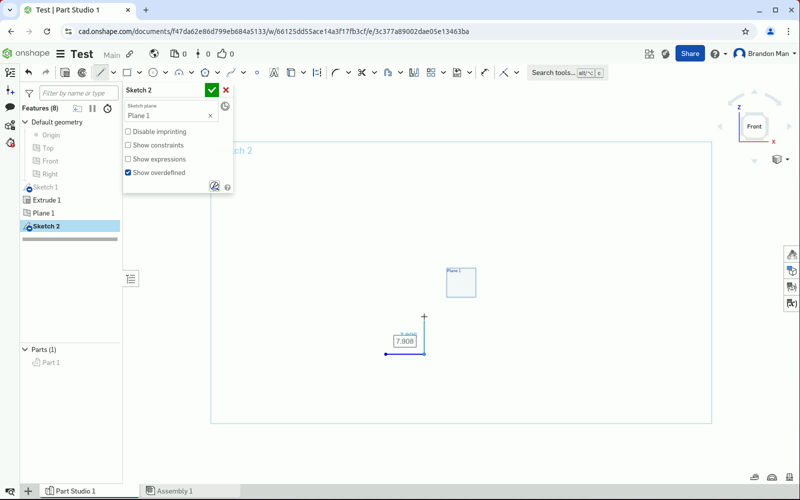
key_up(shift)
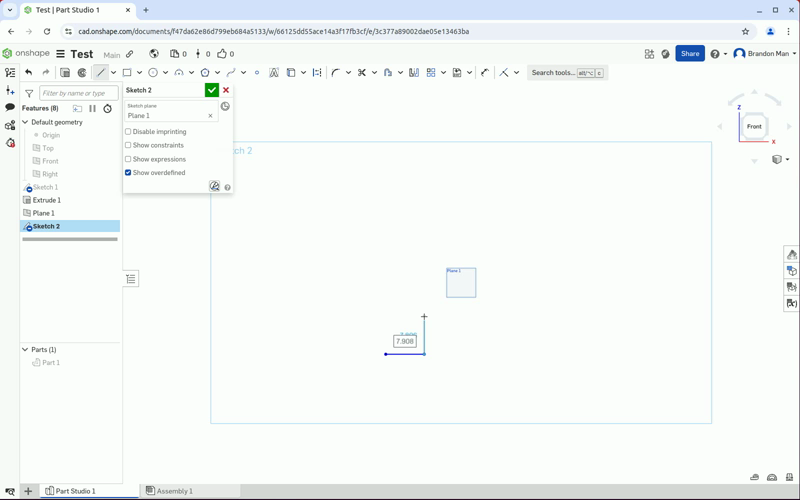
key_down(shift)
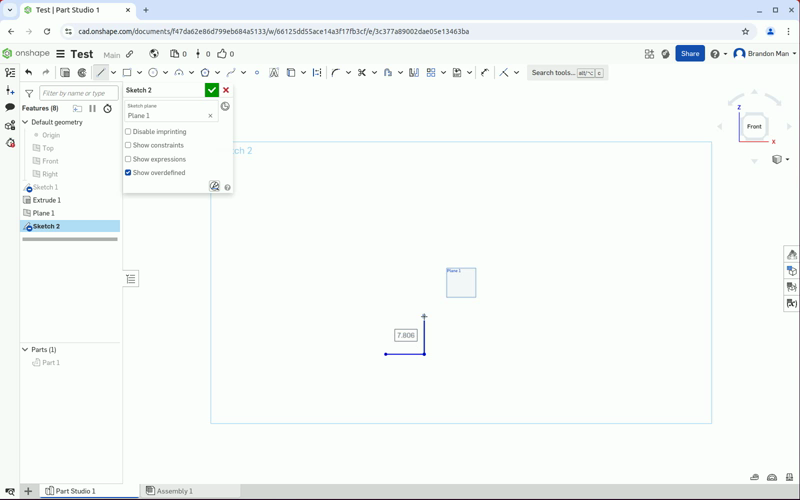
mouse_move(454, 316)
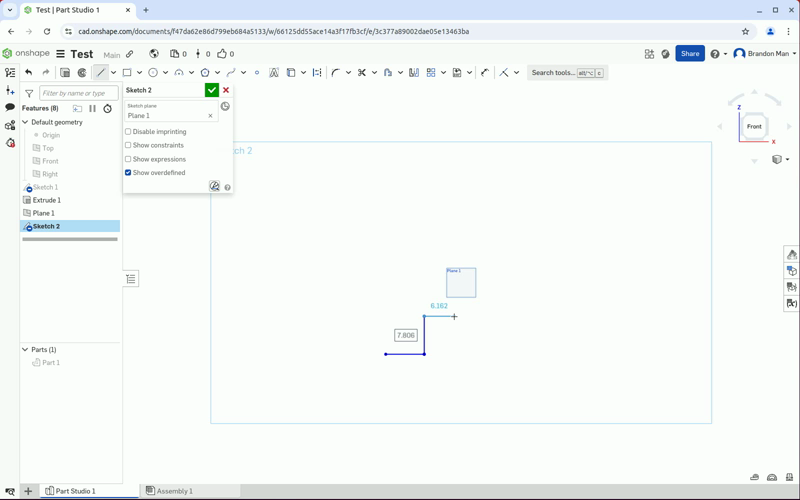
mouse_move(385, 316)
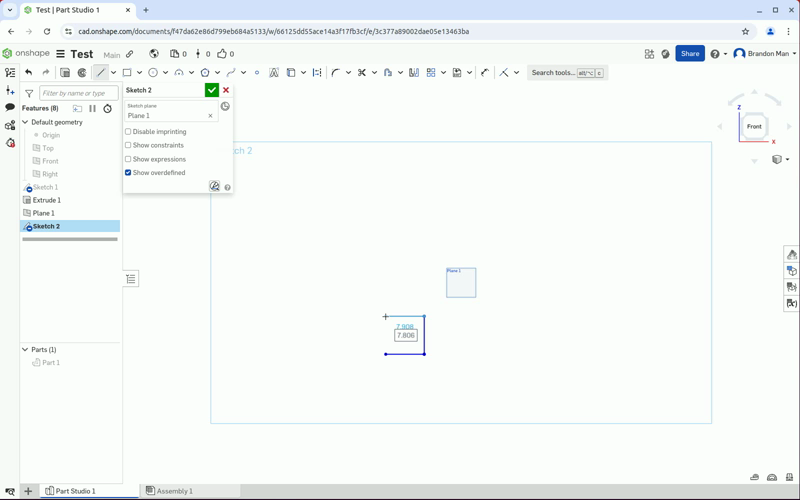
click(385, 316)
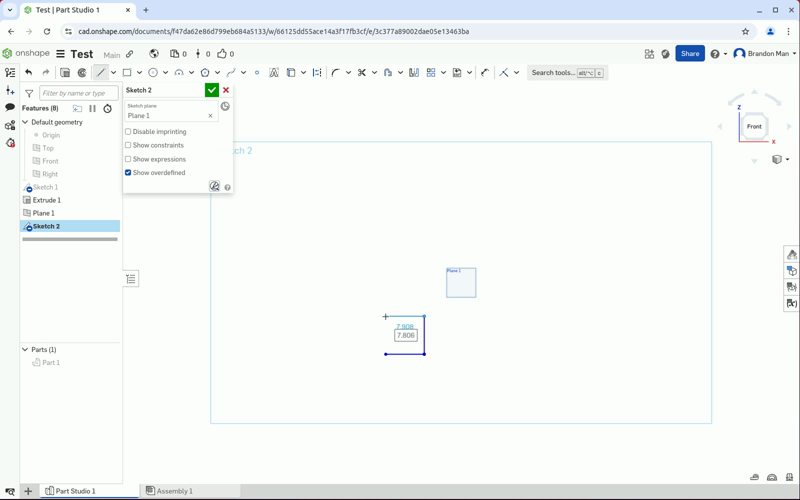
key_up(shift)
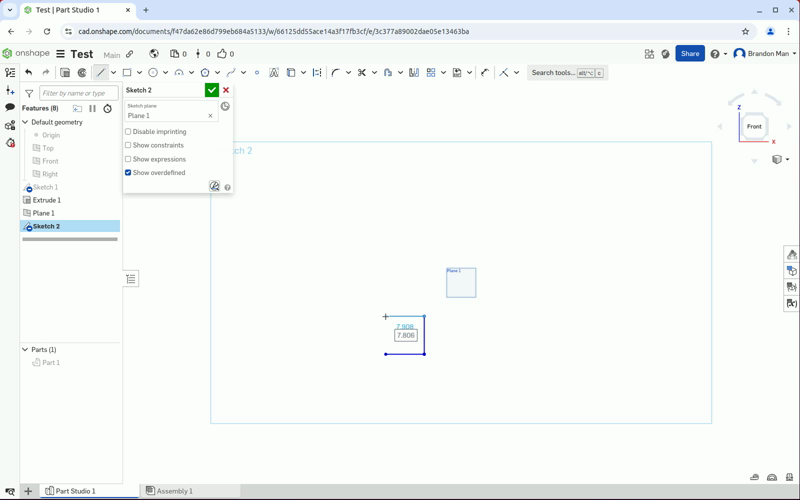
mouse_move(415, 316)
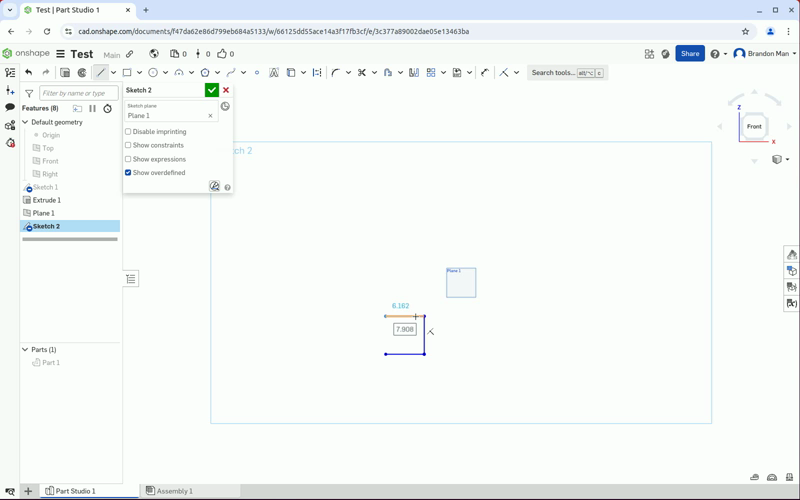
key_down(shift)
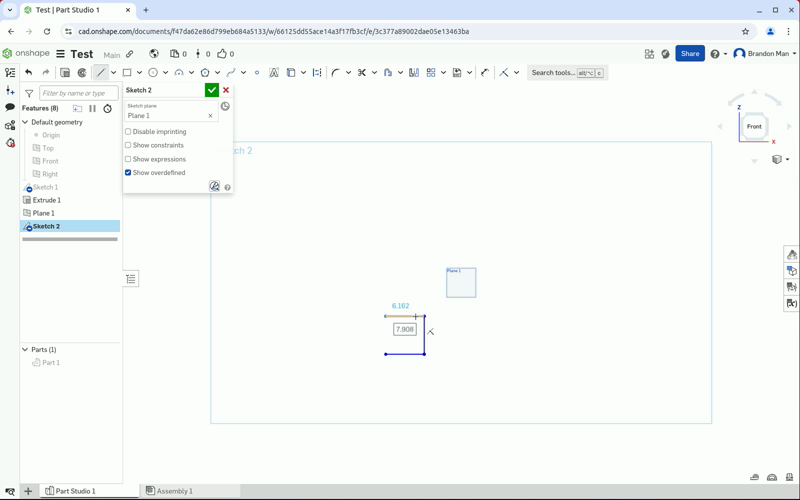
mouse_move(385, 354)
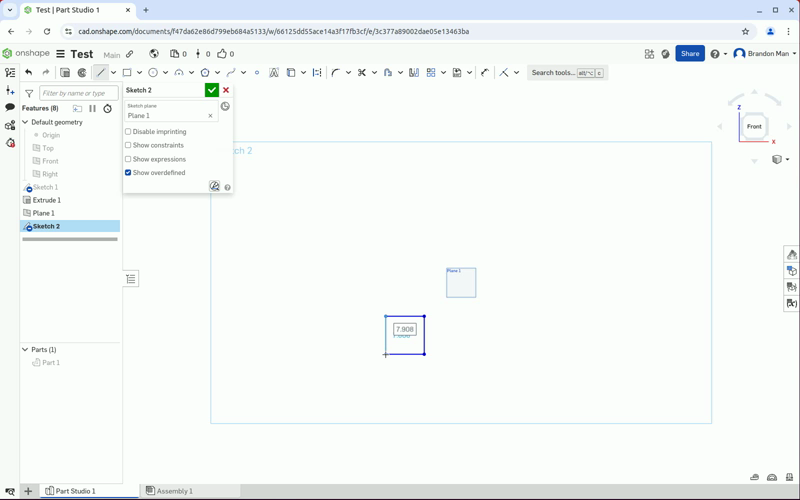
key_up(shift)
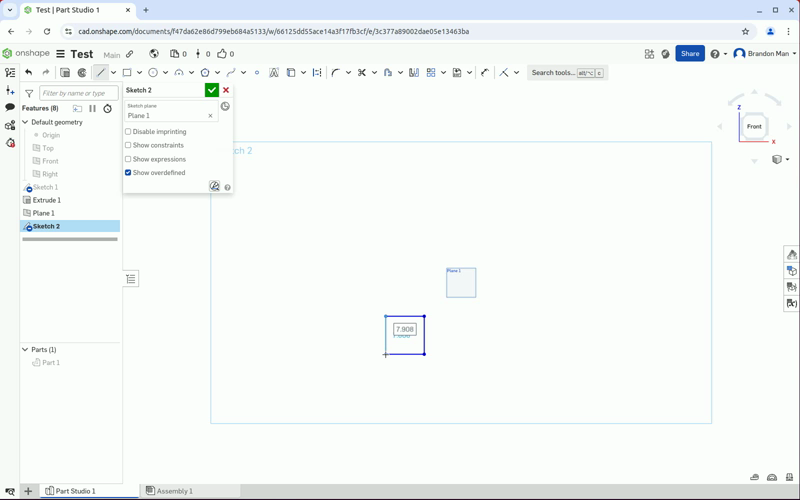
click(385, 354)
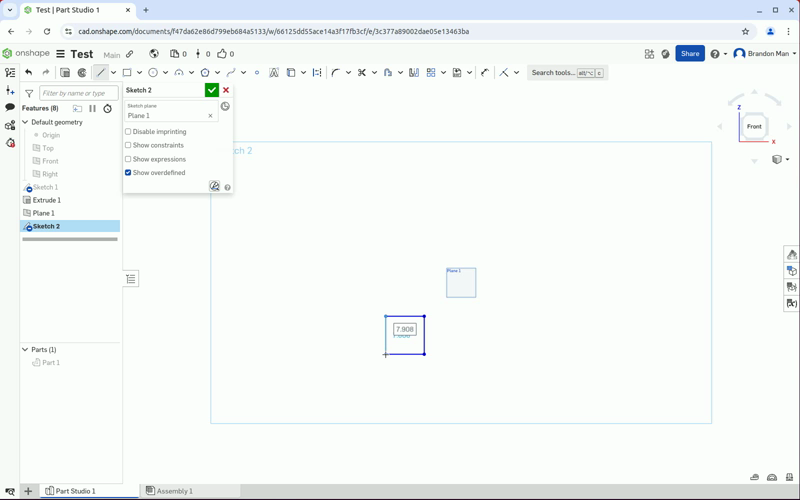
key(esc)
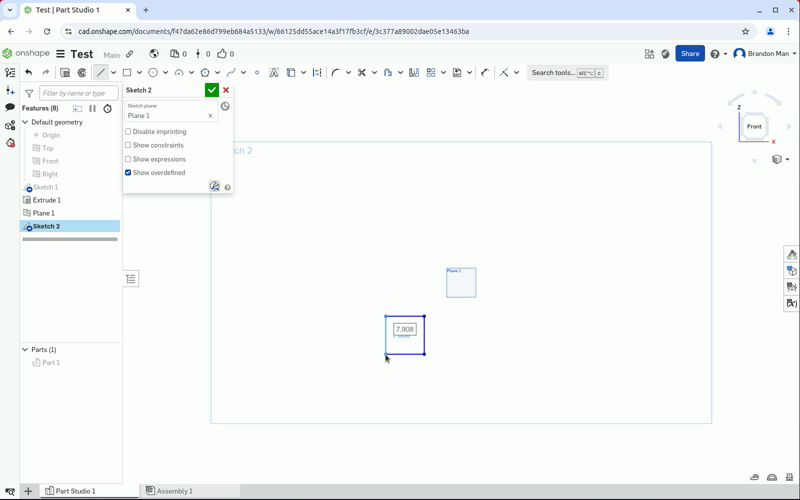
mouse_move(395, 321)
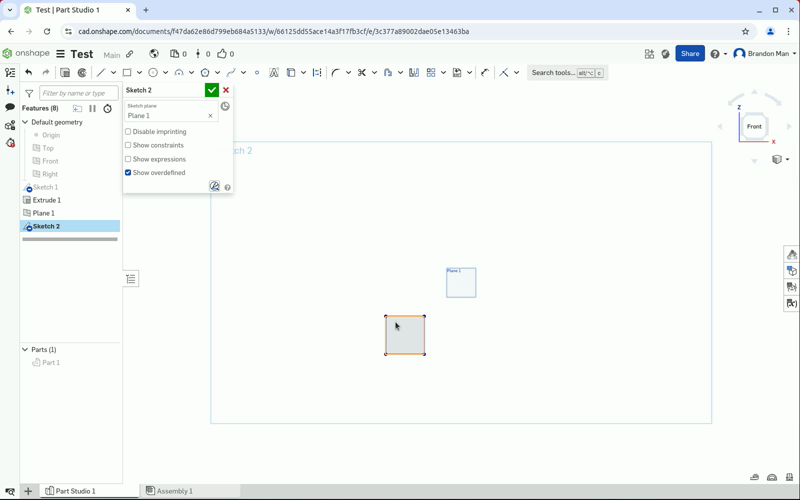
scroll(6)
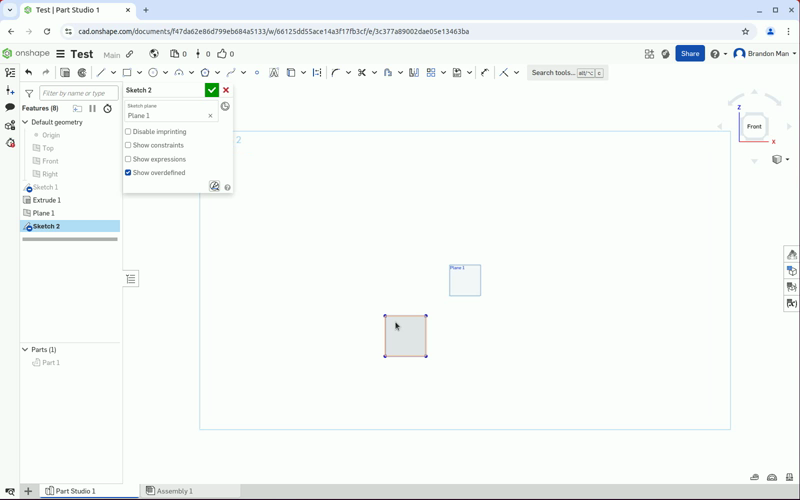
scroll(6)
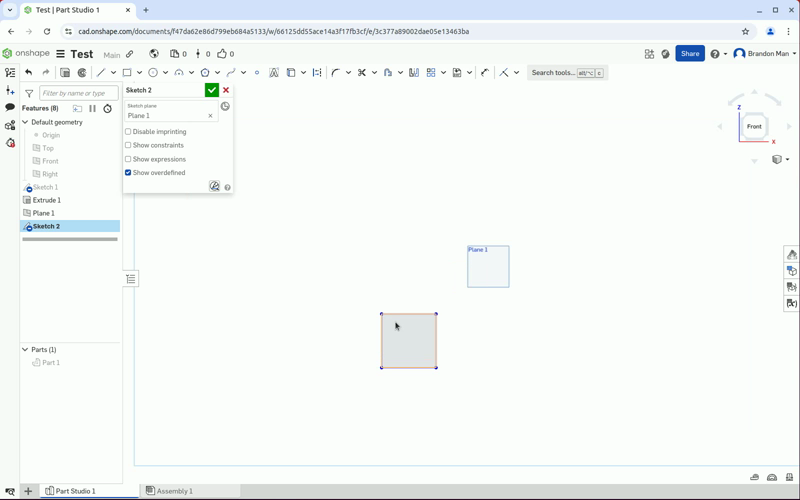
scroll(6)
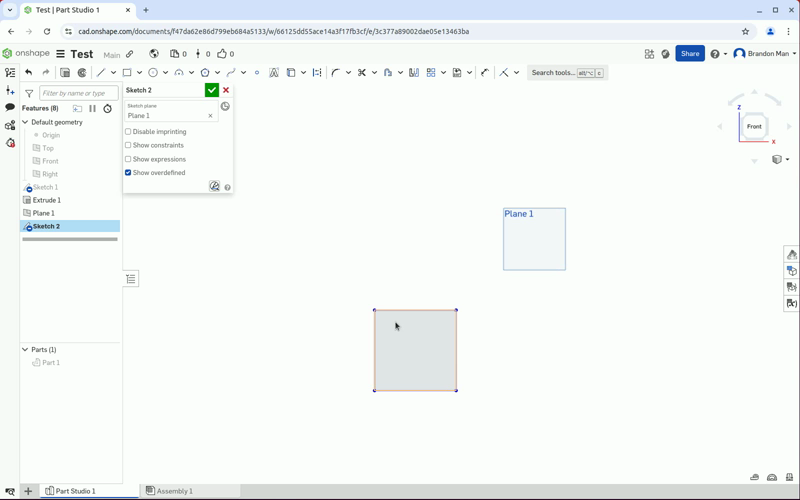
scroll(6)
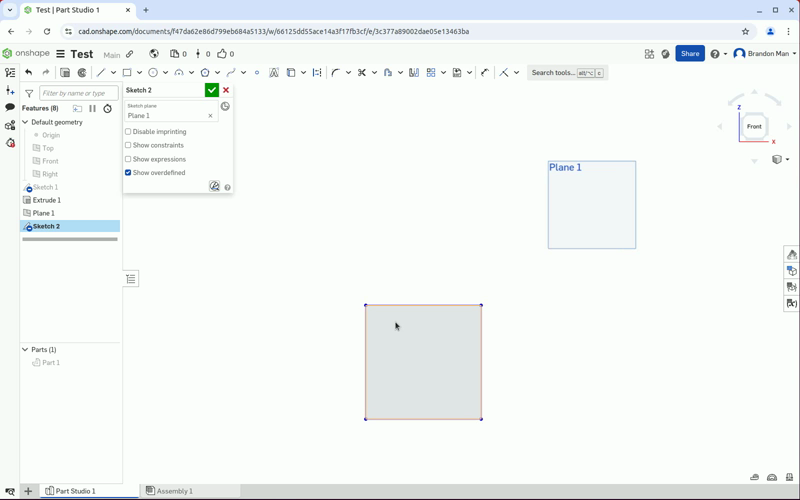
scroll(6)
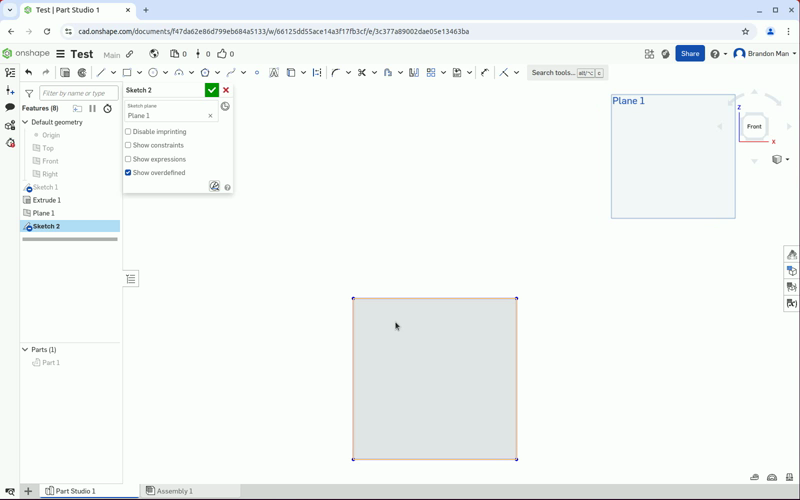
scroll(6)
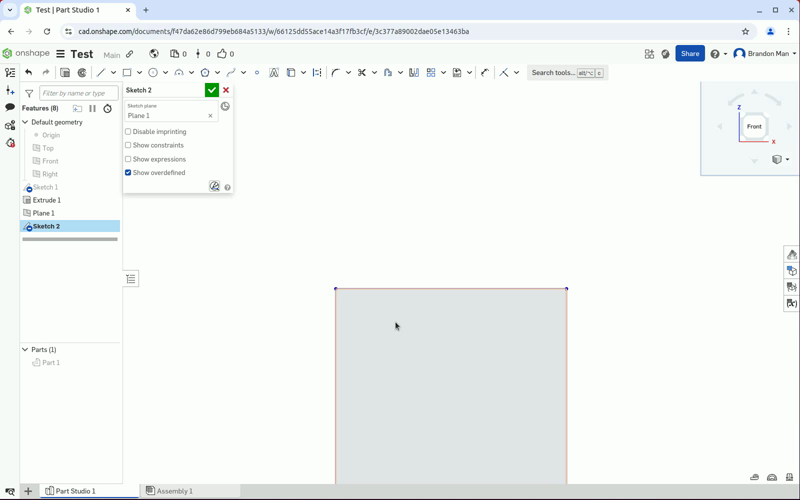
scroll(6)
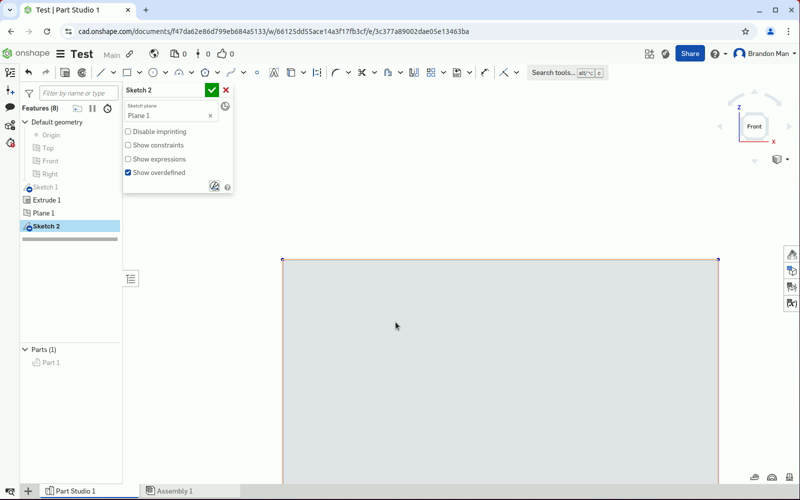
click(395, 321)
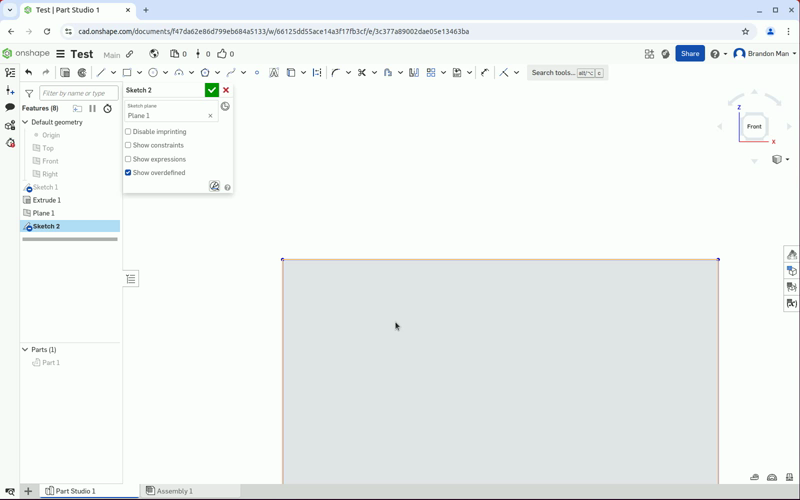
scroll(-6)
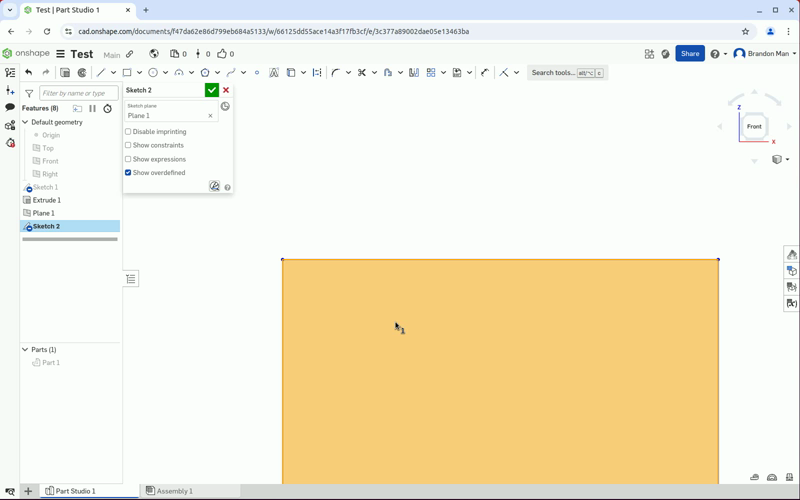
scroll(-6)
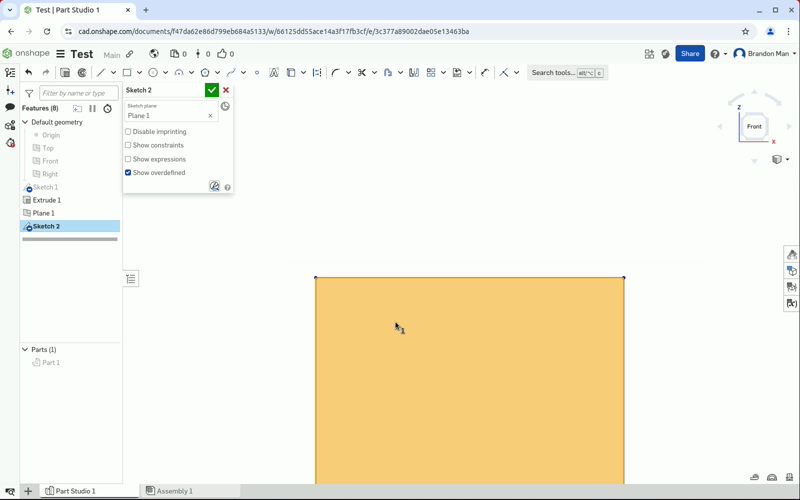
scroll(-6)
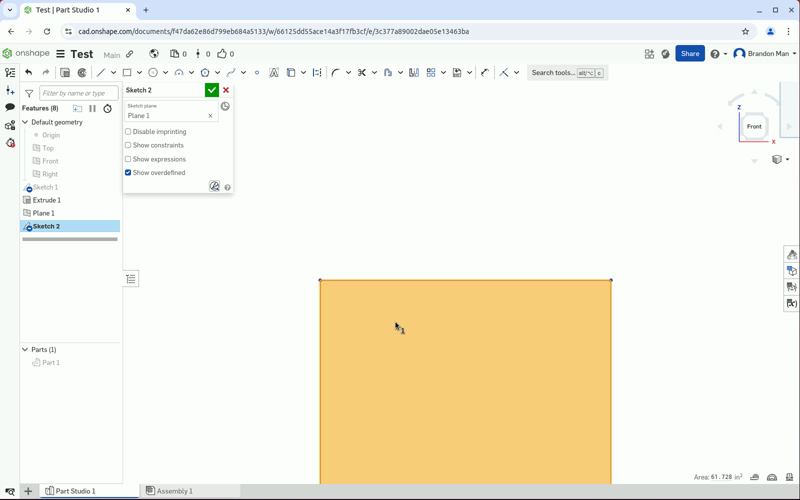
scroll(-6)
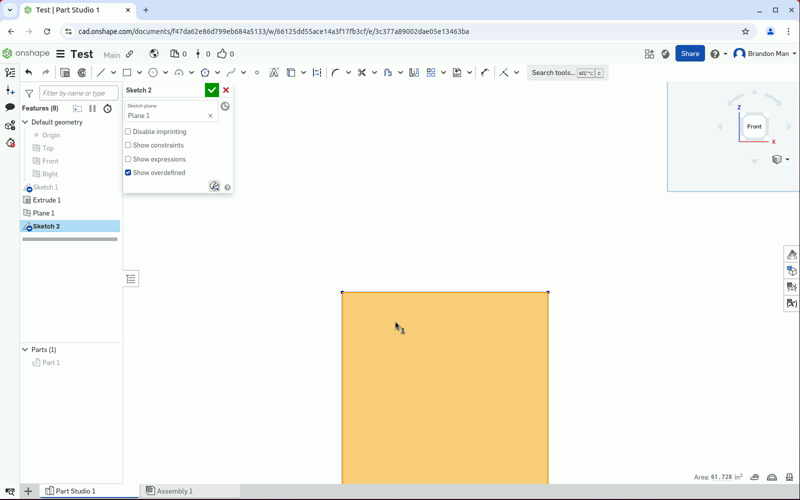
scroll(-6)
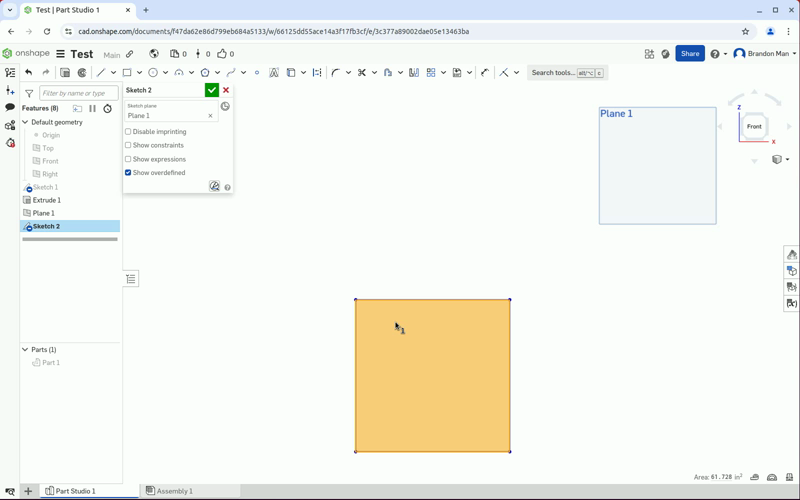
scroll(-6)
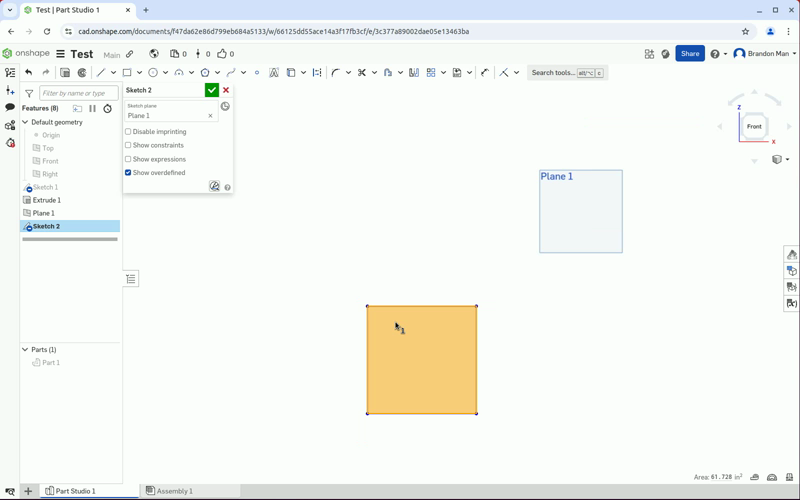
scroll(-6)
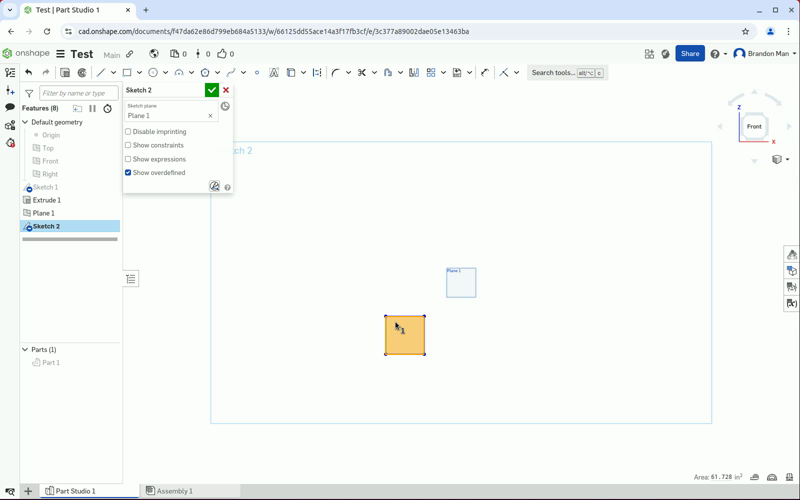
mouse_move(73, 352)
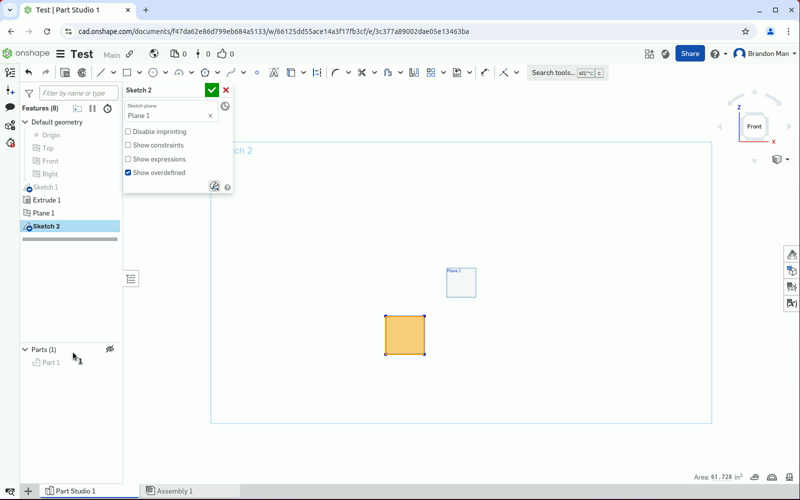
key(shift+y)
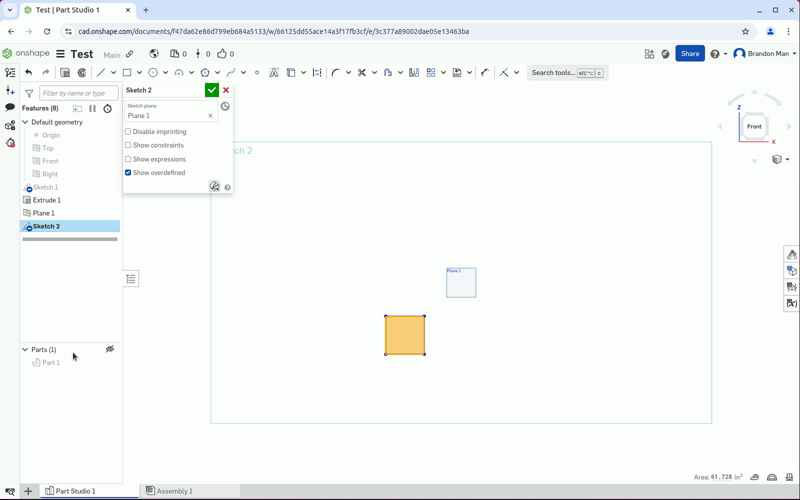
key(shift+e)
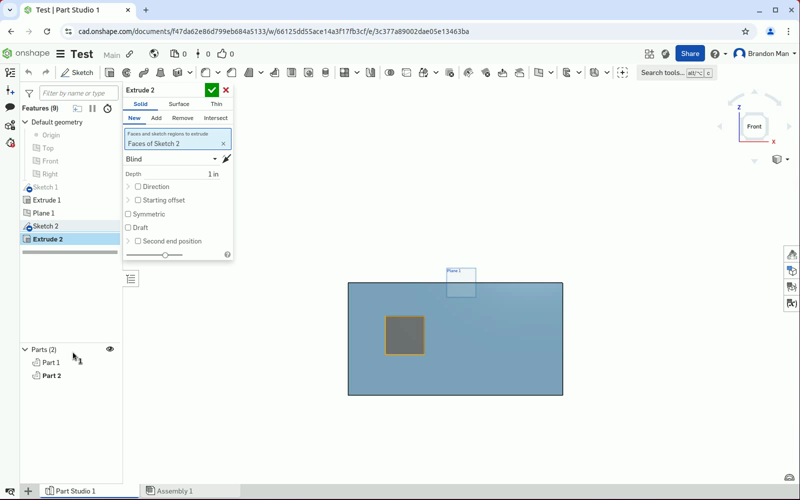
mouse_move(143, 106)
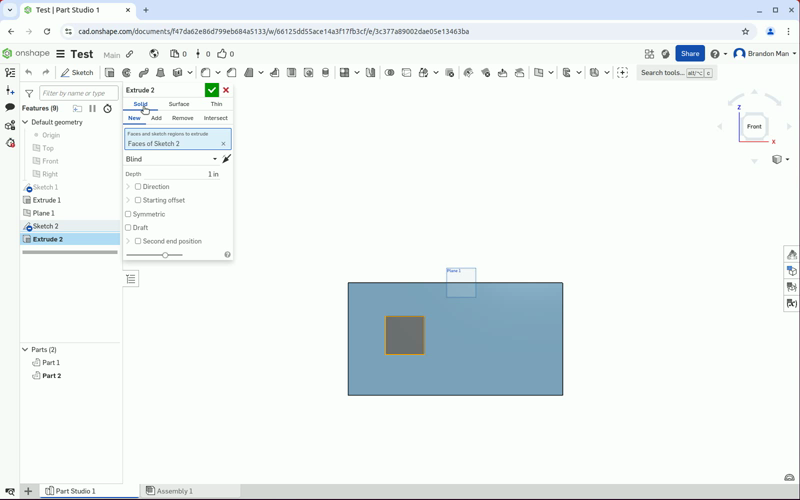
click(143, 106)
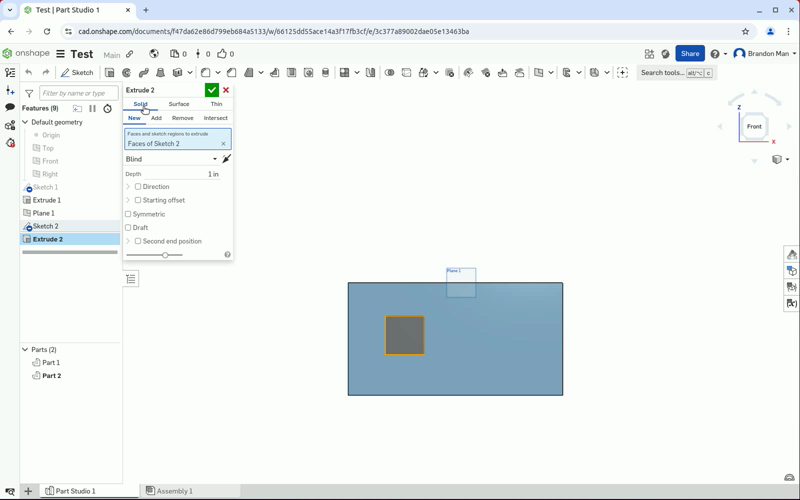
mouse_move(186, 120)
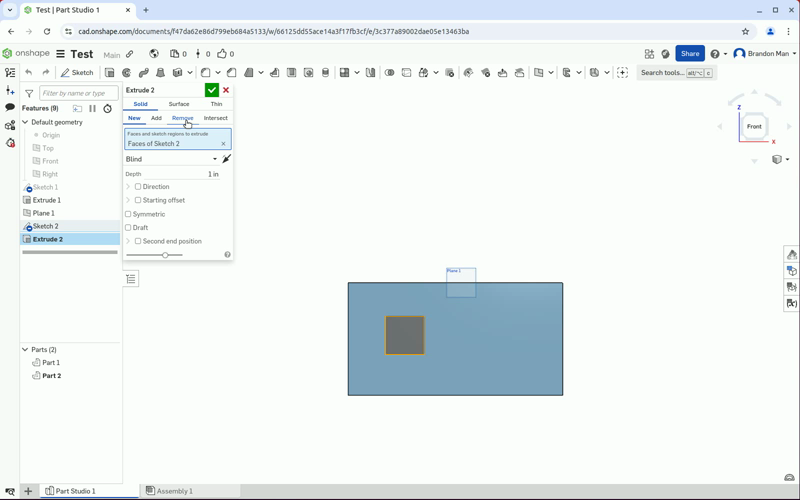
click(186, 120)
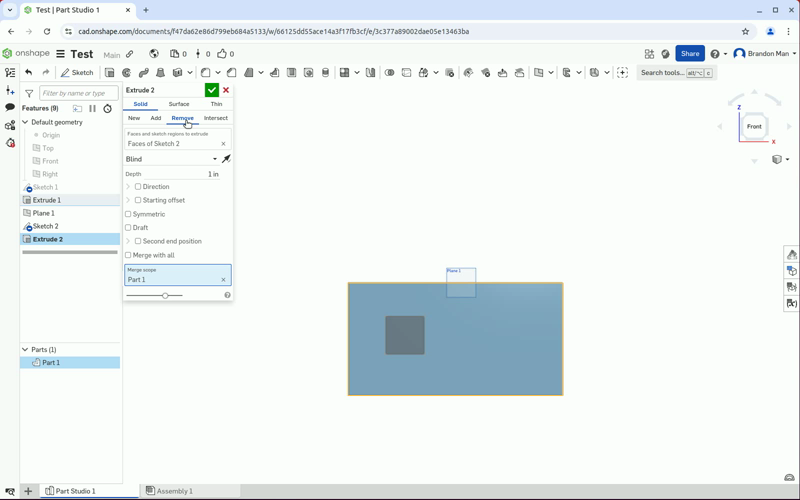
key(tab, 4)
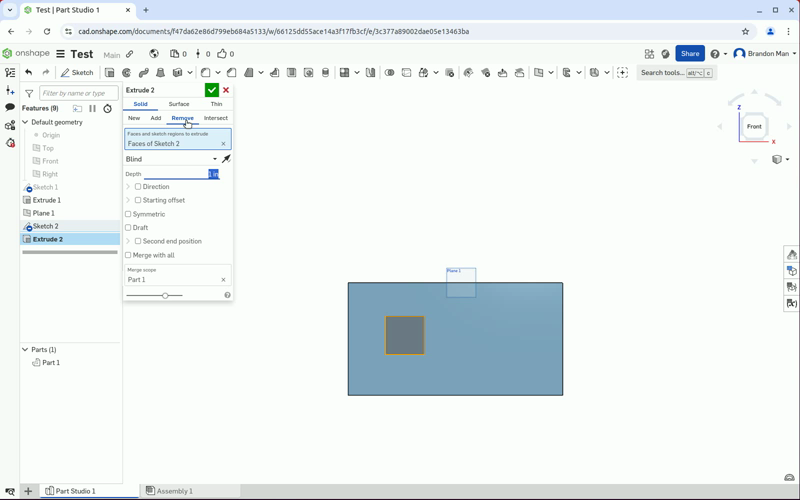
text(7.703)
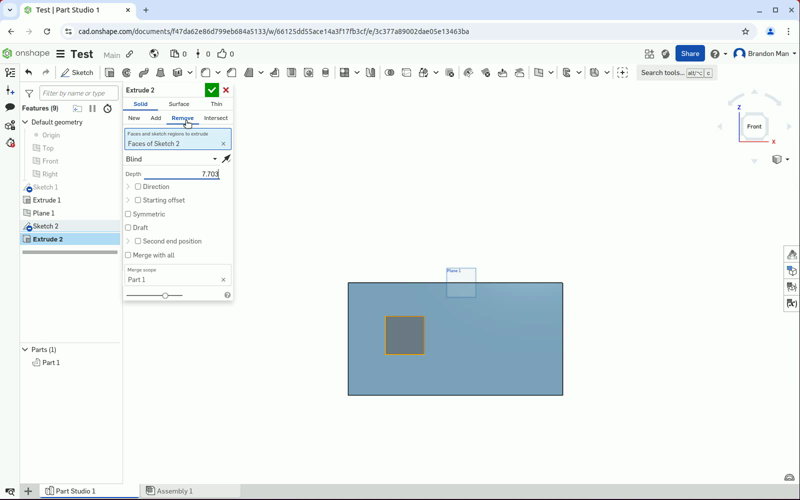
key(tab, 6)
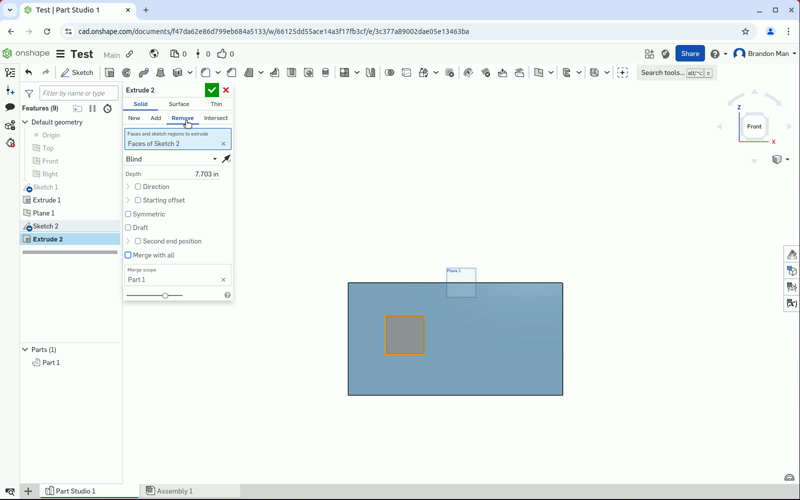
key(space)
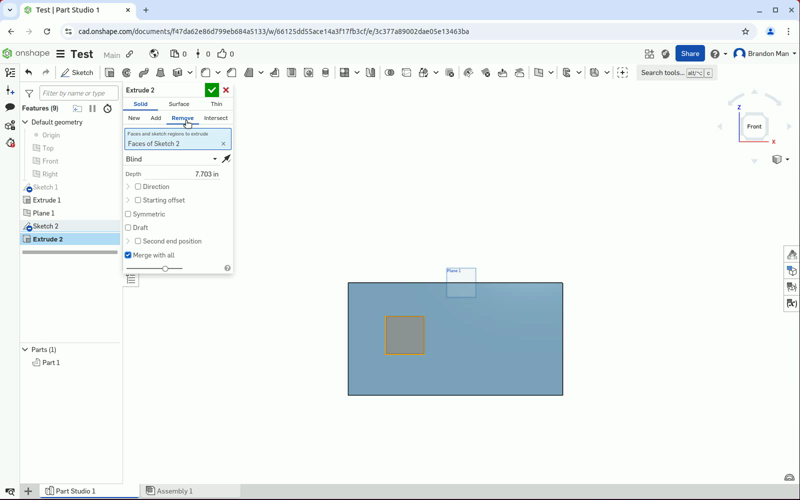
key(enter)
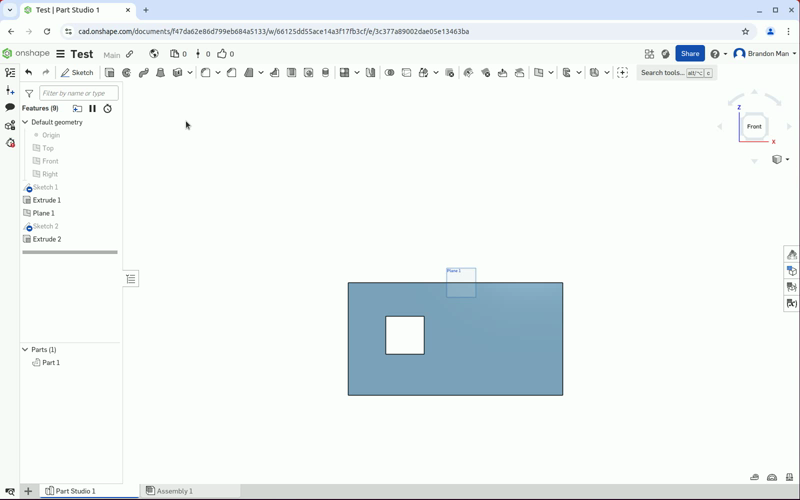
key(shift+h)
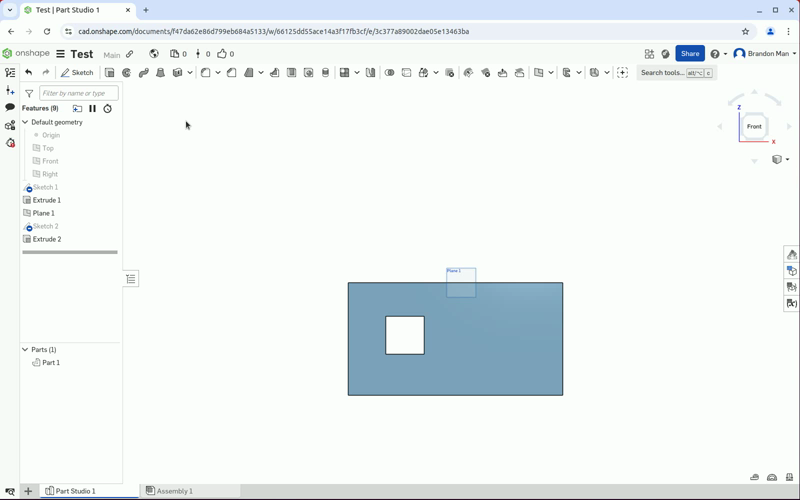
key(shift+h)
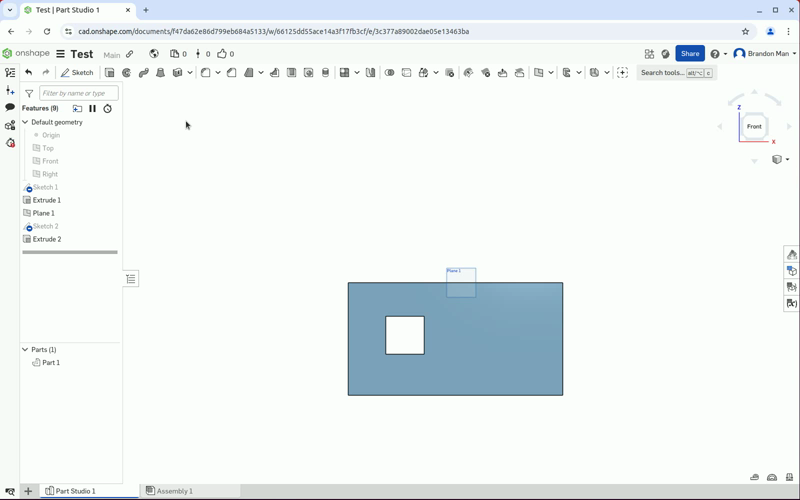
mouse_move(73, 189)
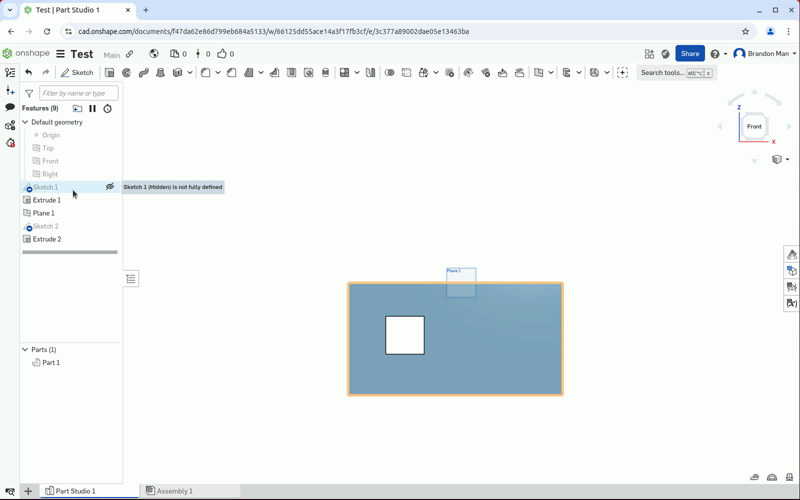
click(73, 189)
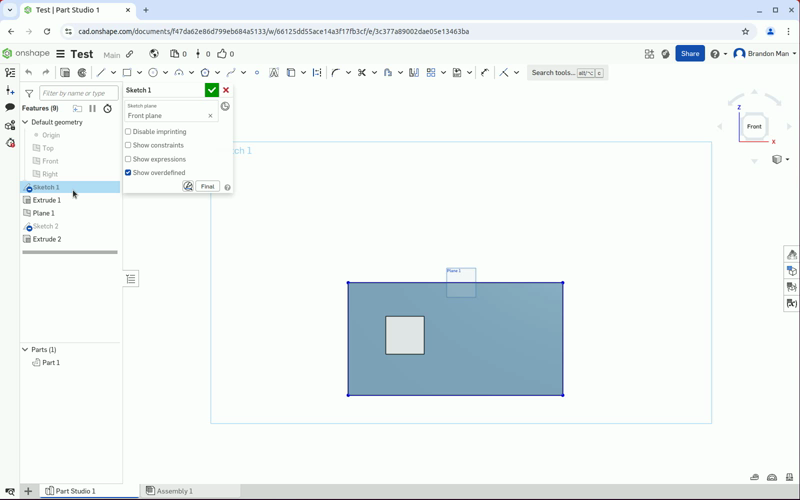
mouse_move(229, 92)
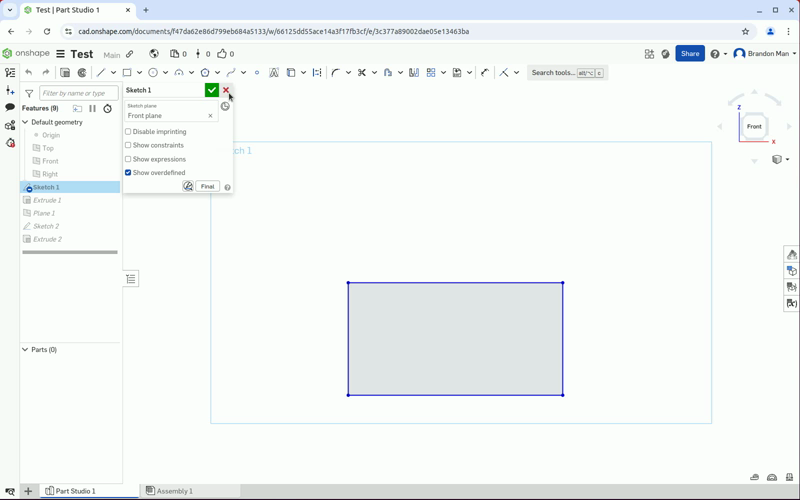
click(229, 92)
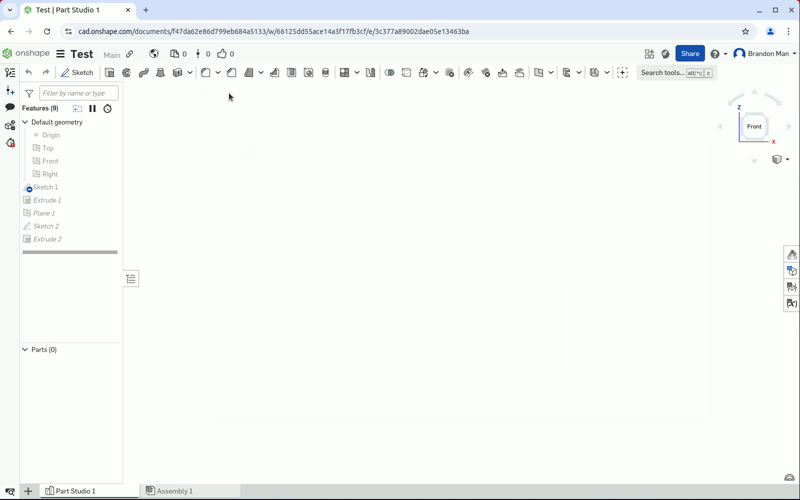
key(shift+s)
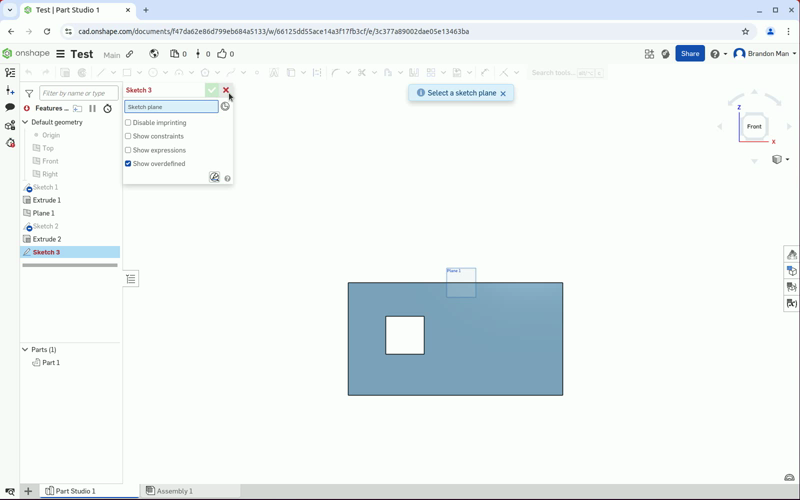
mouse_move(73, 215)
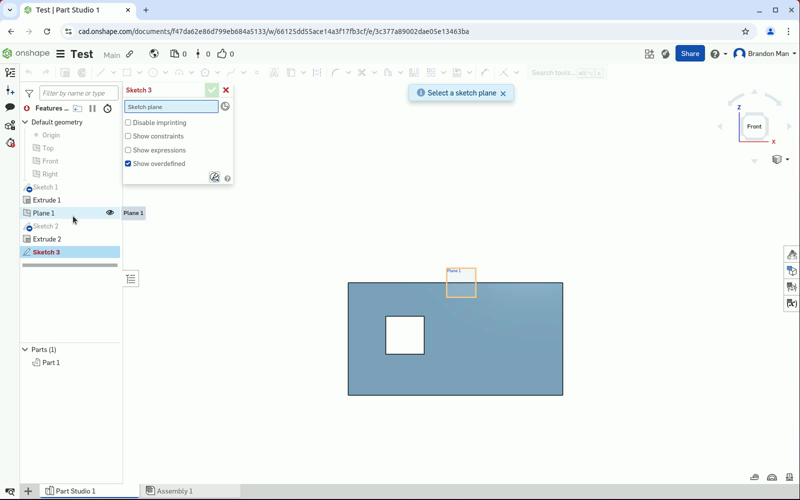
click(73, 215)
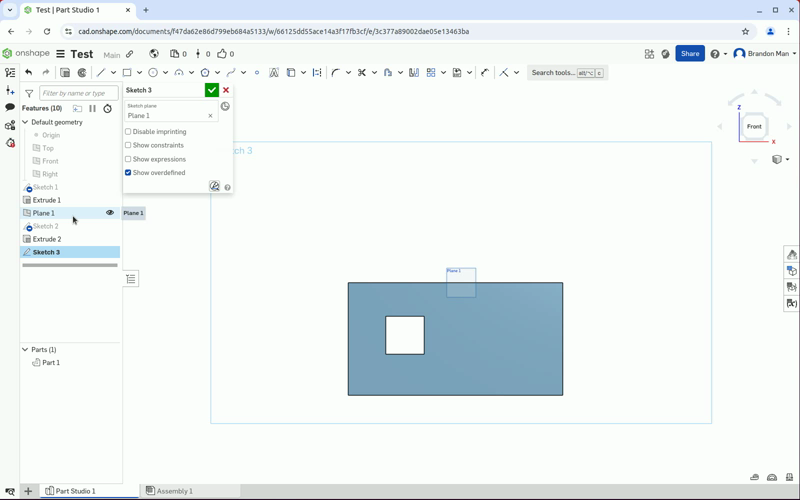
mouse_move(73, 352)
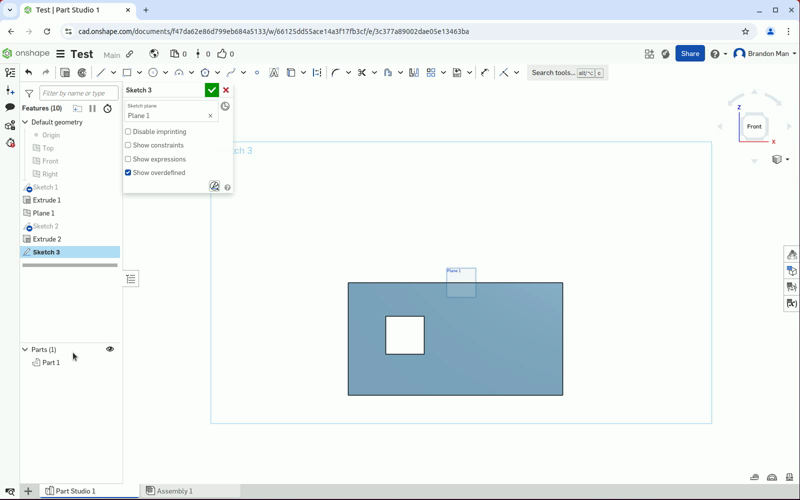
key(y)
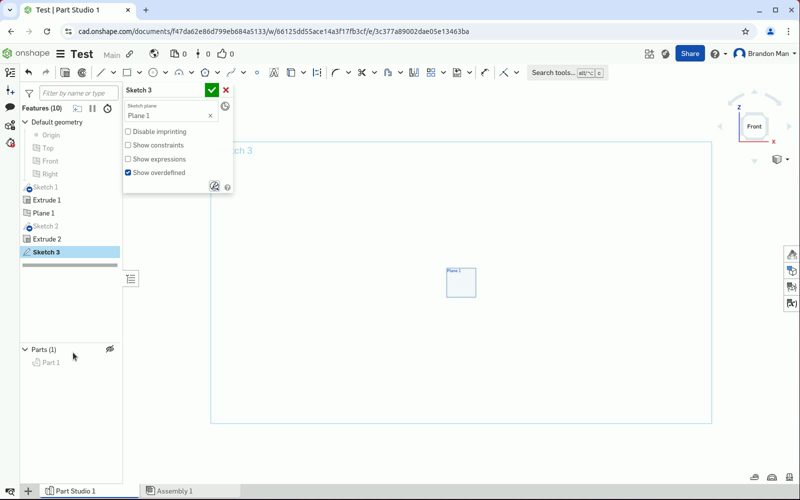
key(c)
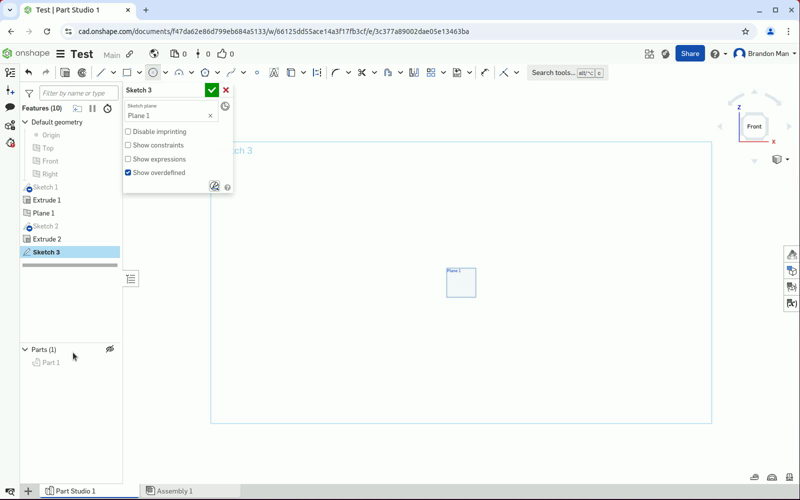
key_down(shift)
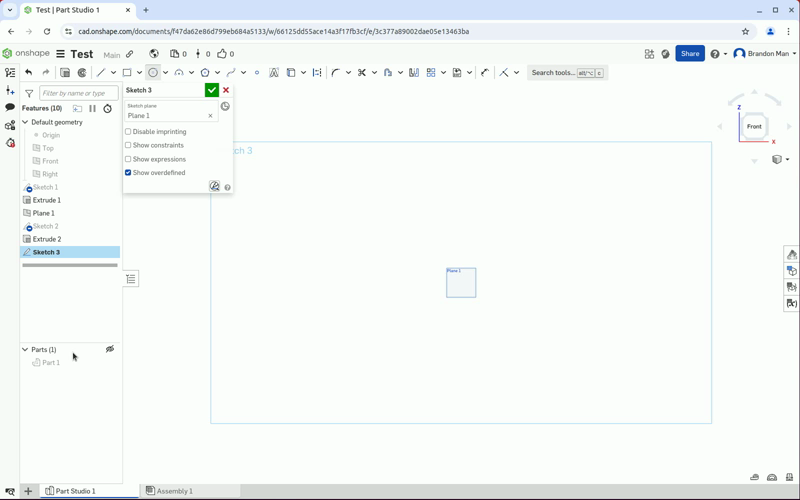
mouse_move(503, 339)
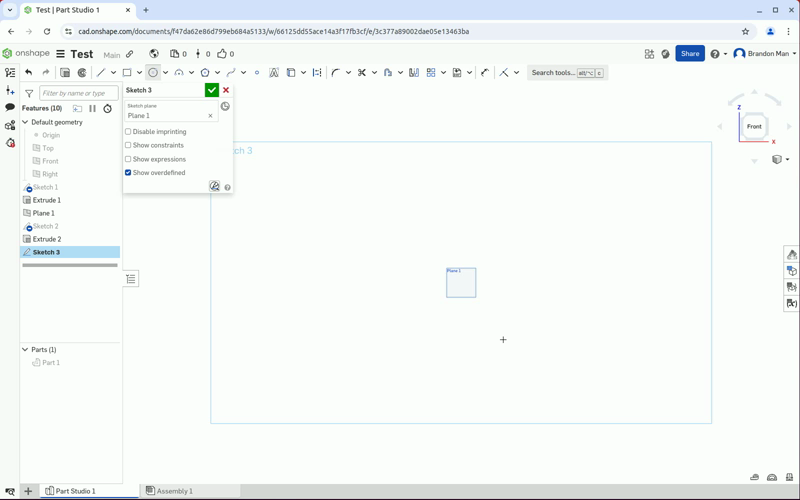
click(503, 339)
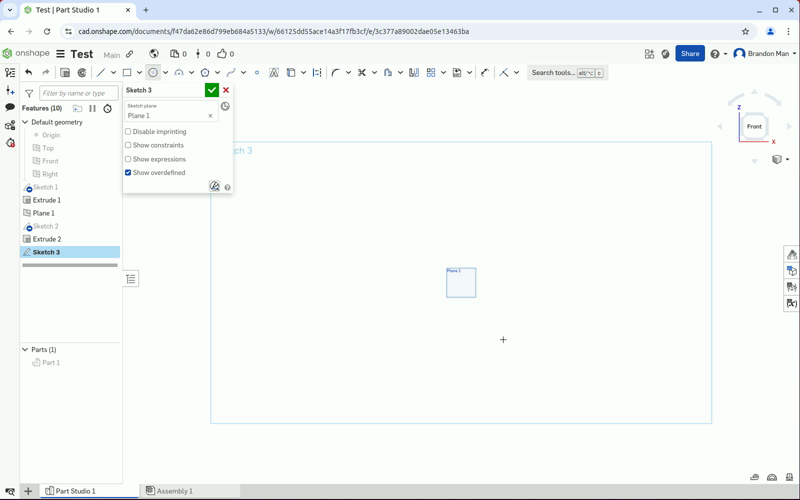
key_up(shift)
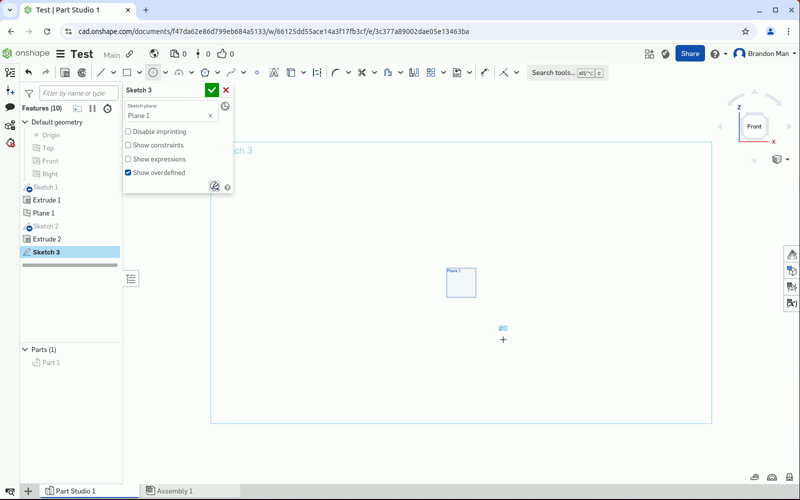
mouse_move(522, 339)
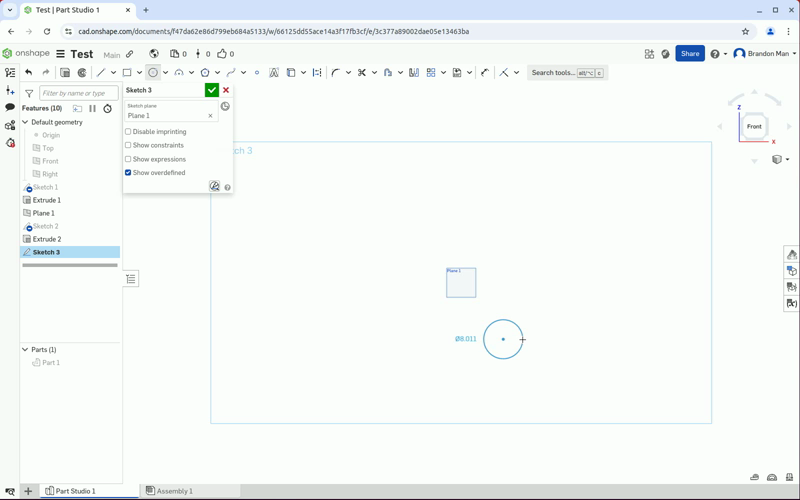
click(522, 339)
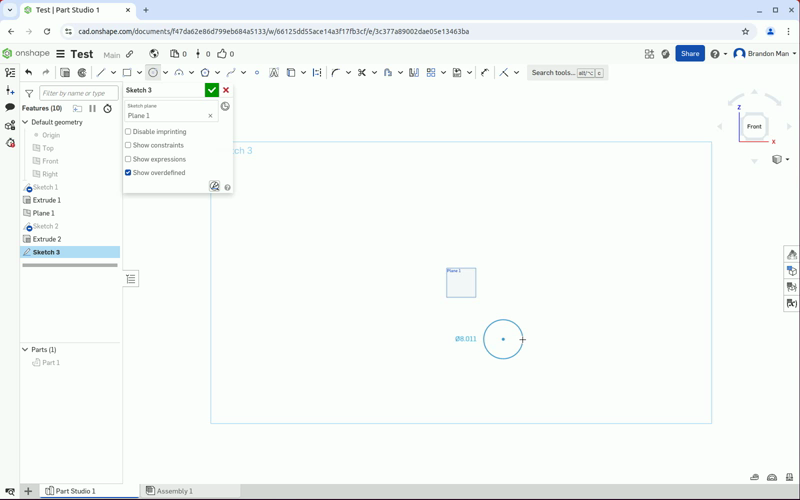
key(esc)
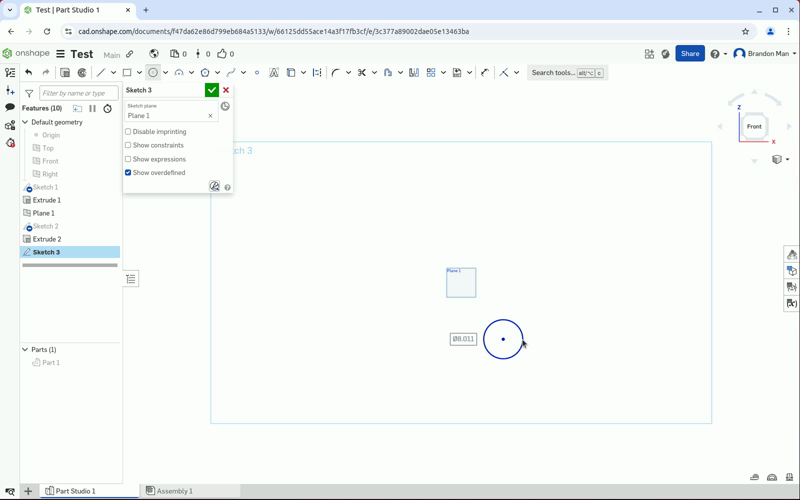
mouse_move(488, 338)
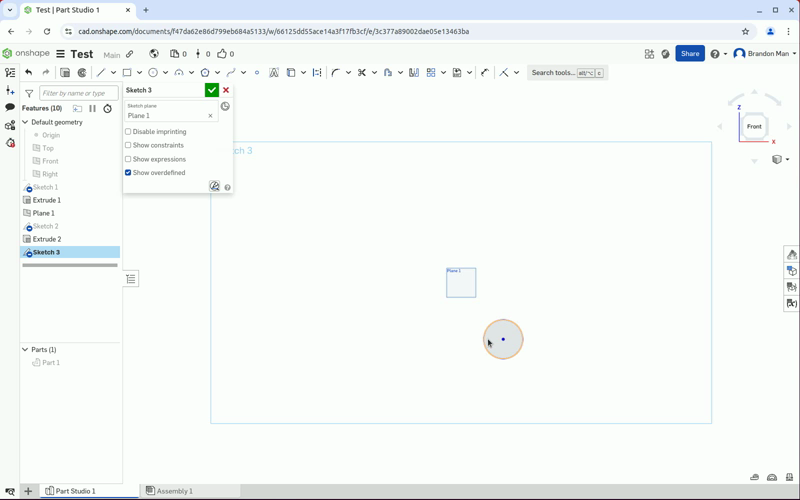
scroll(6)
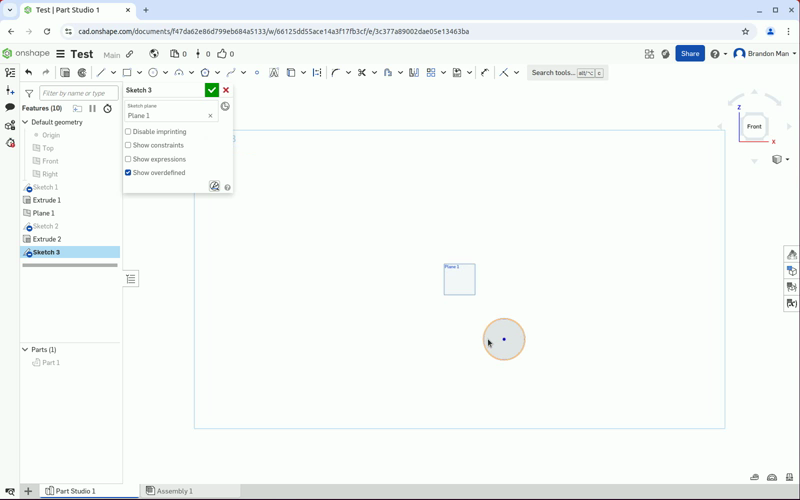
scroll(6)
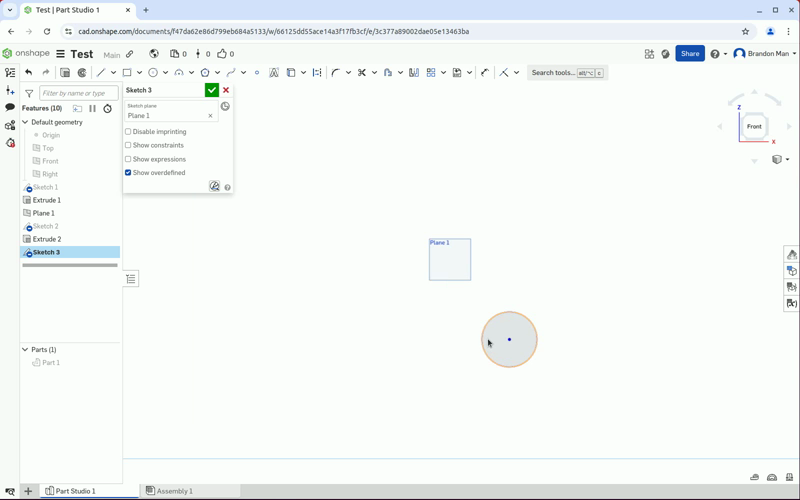
scroll(6)
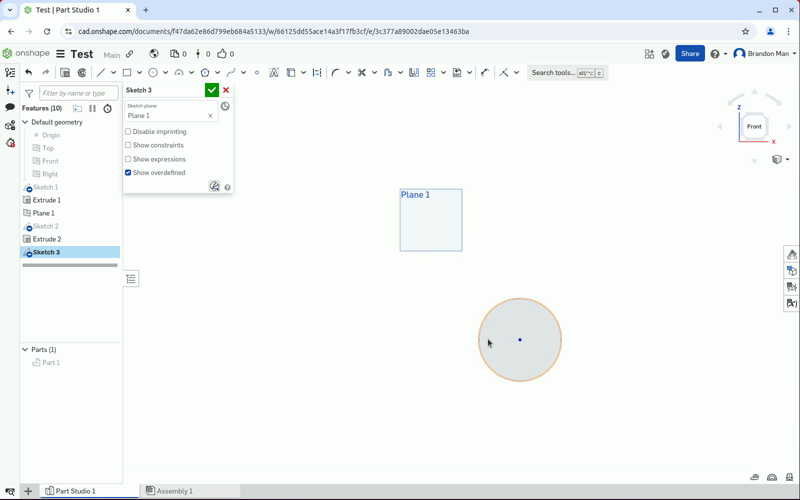
scroll(6)
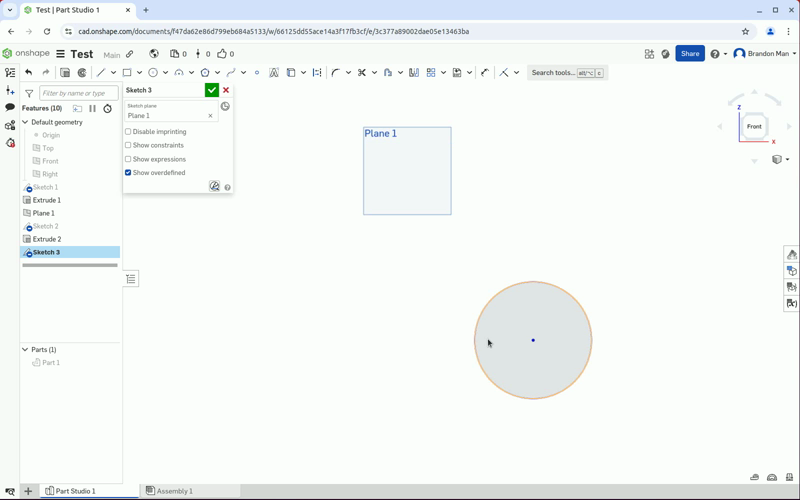
scroll(6)
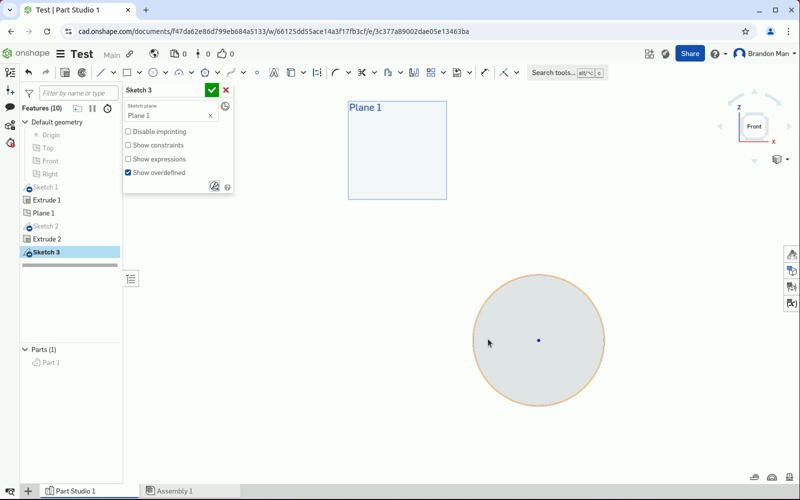
scroll(6)
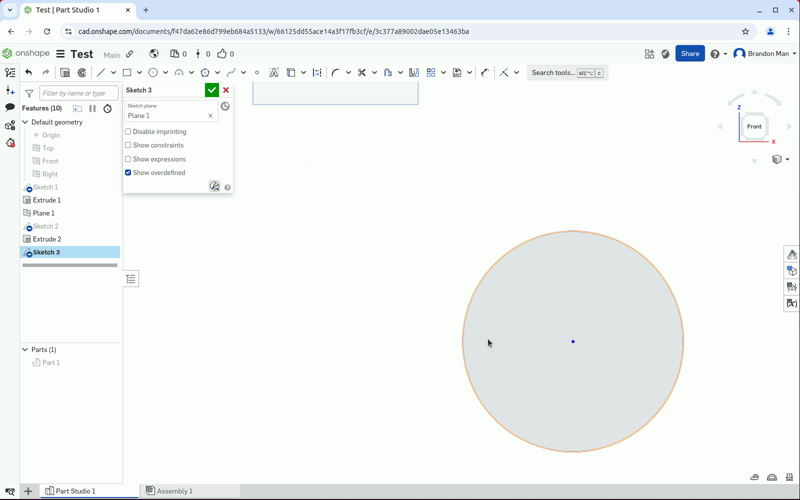
scroll(6)
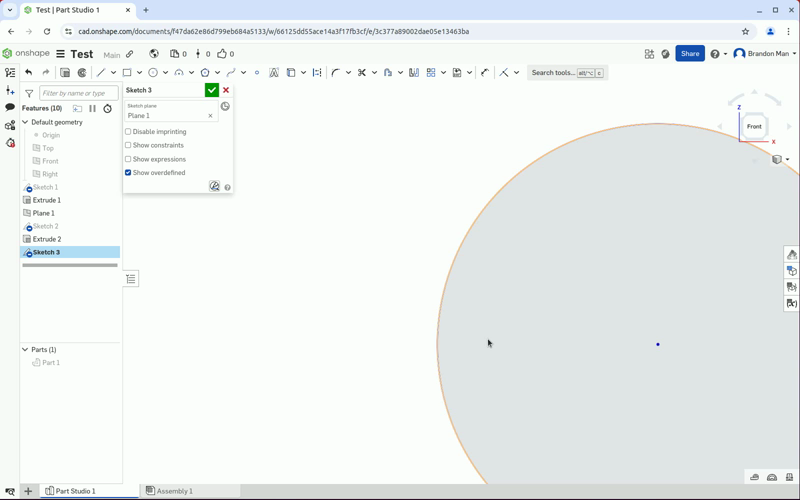
click(488, 338)
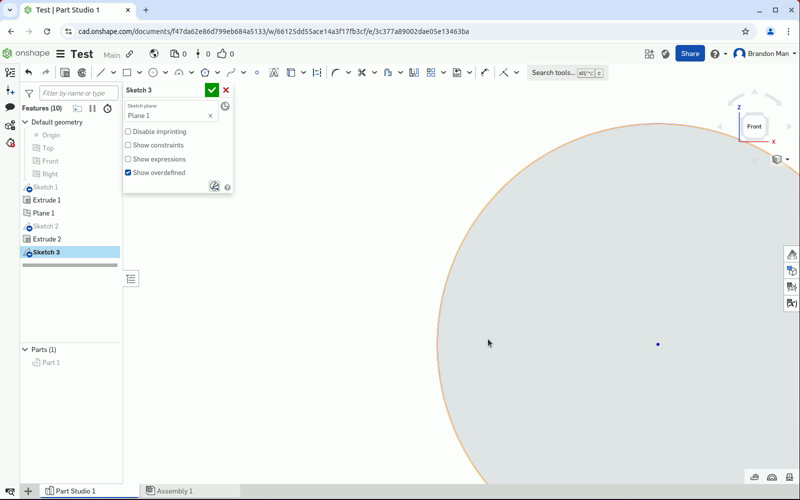
scroll(-6)
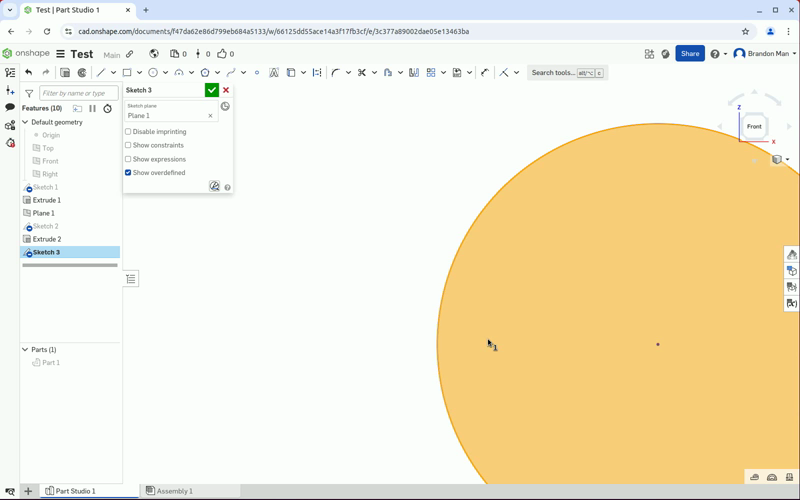
scroll(-6)
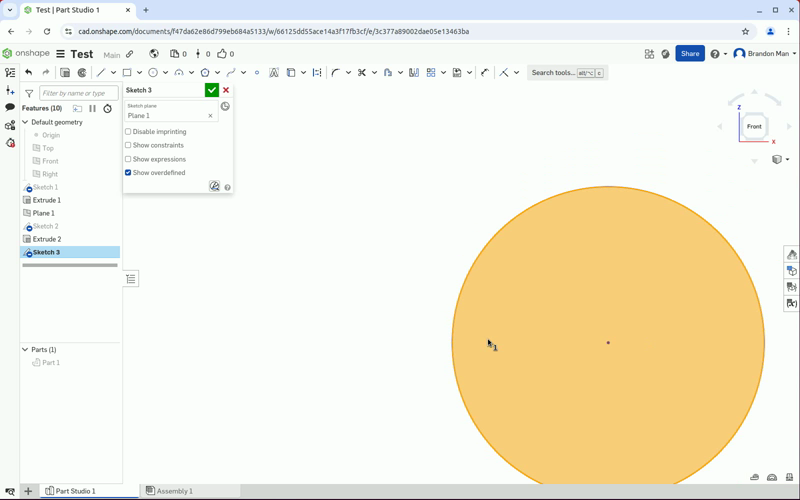
scroll(-6)
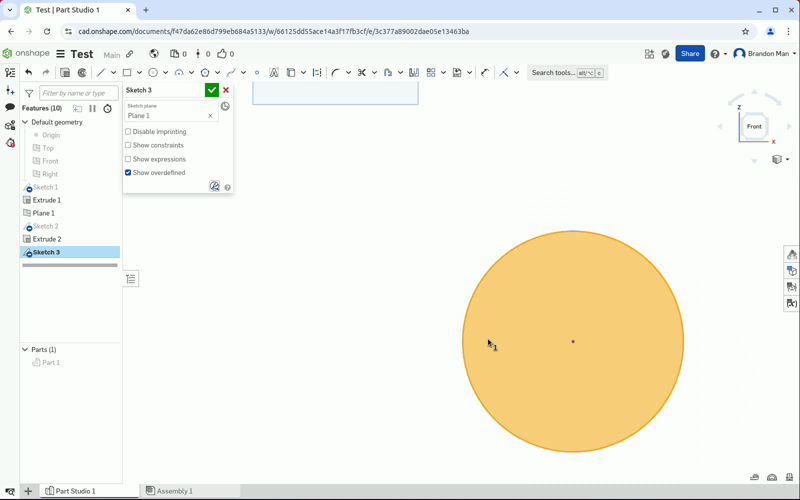
scroll(-6)
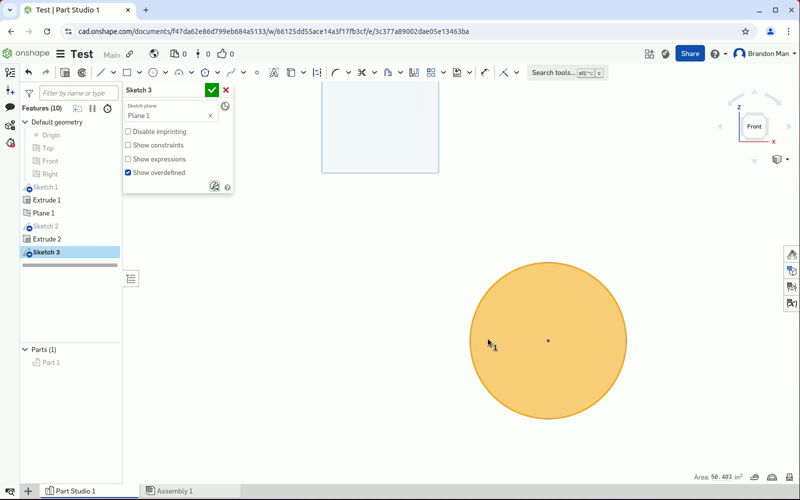
scroll(-6)
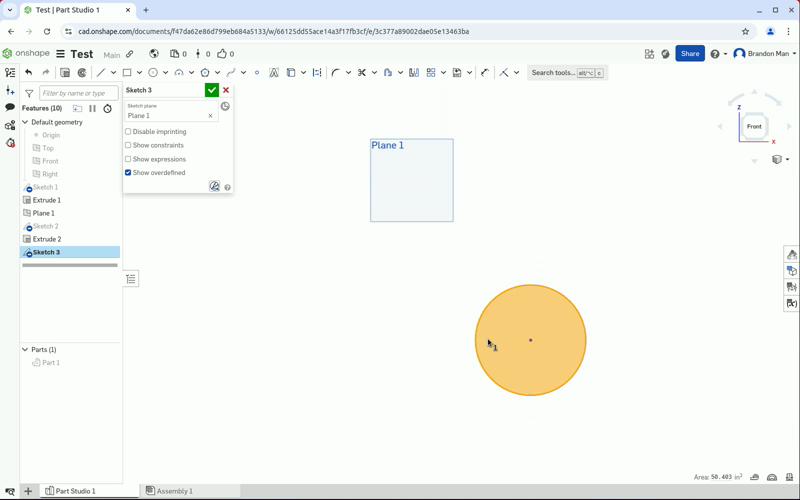
scroll(-6)
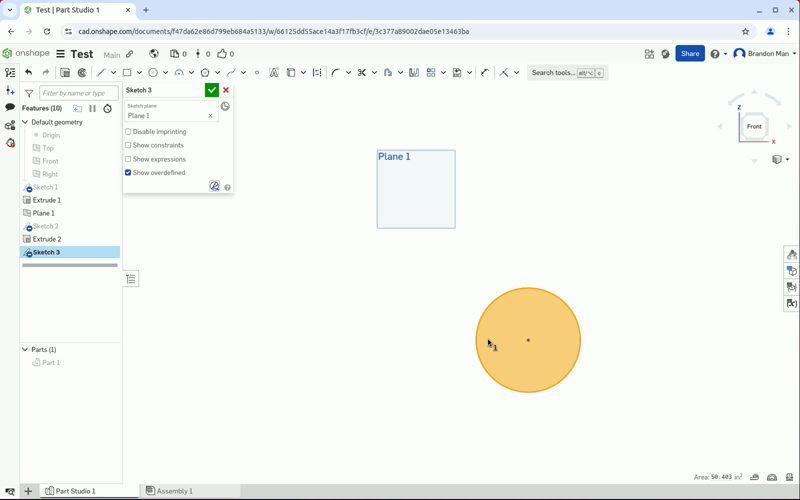
scroll(-6)
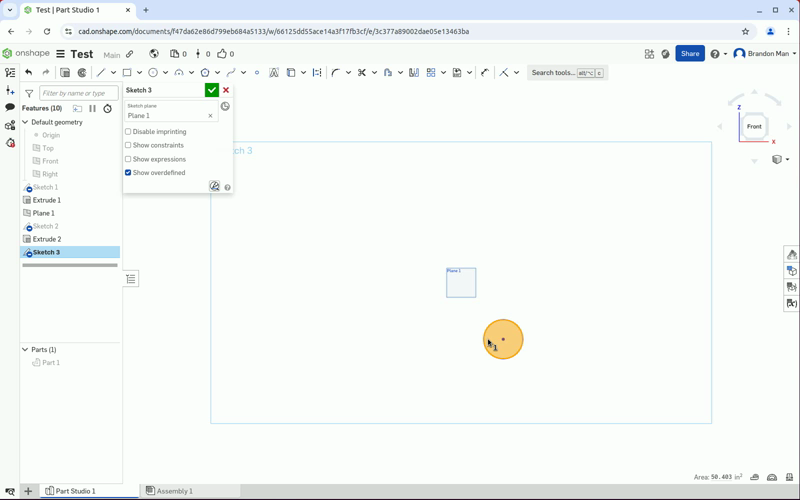
mouse_move(73, 352)
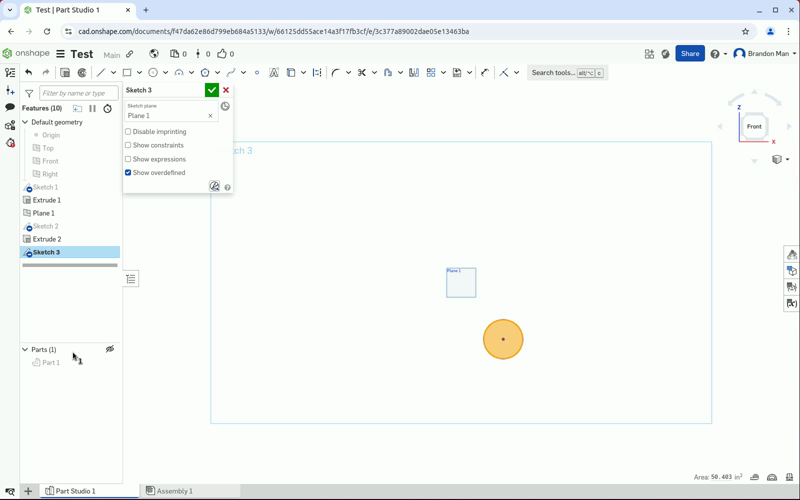
key(shift+y)
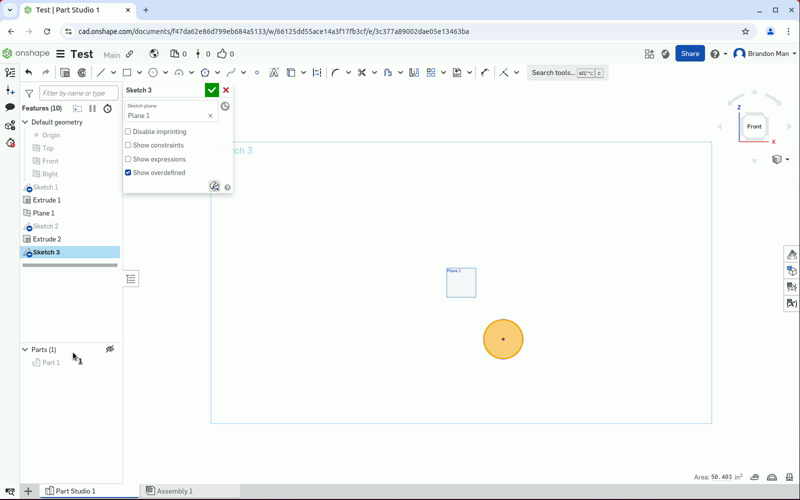
key(shift+e)
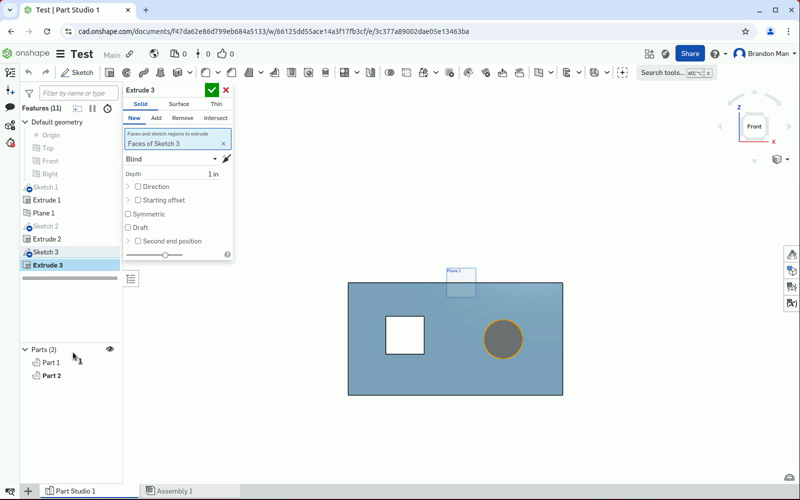
mouse_move(143, 106)
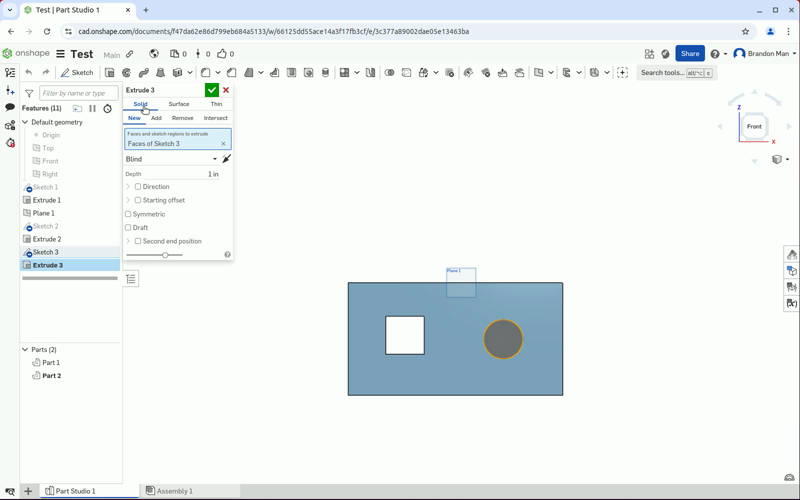
click(143, 106)
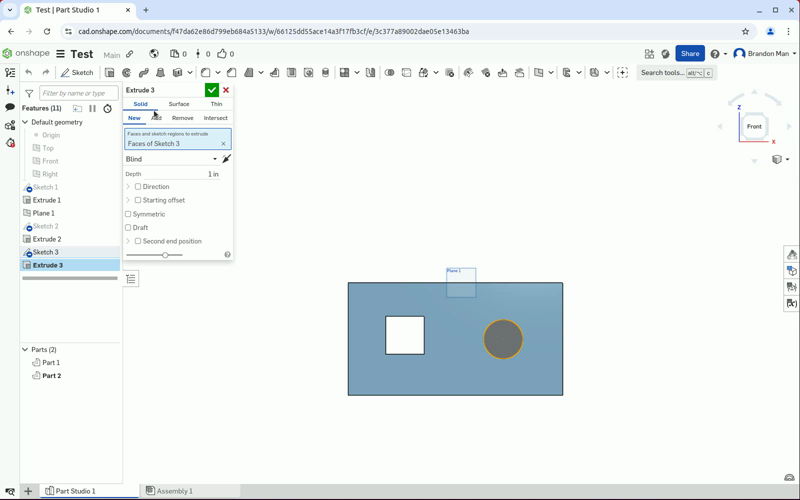
mouse_move(186, 120)
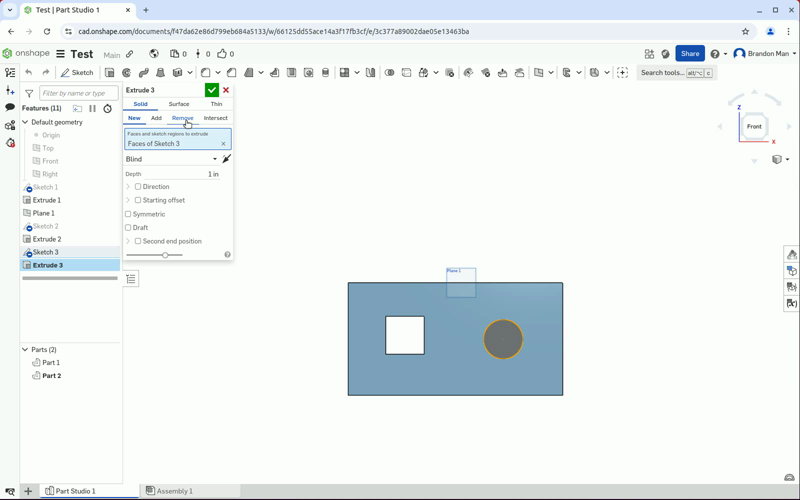
click(186, 120)
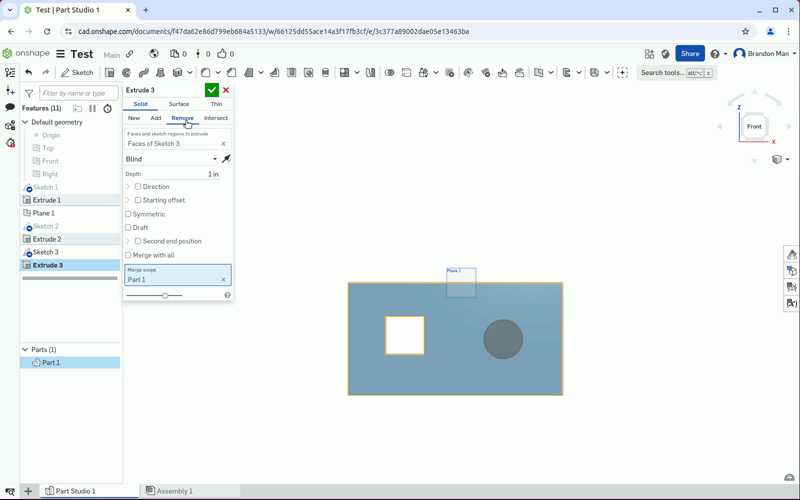
key(tab, 4)
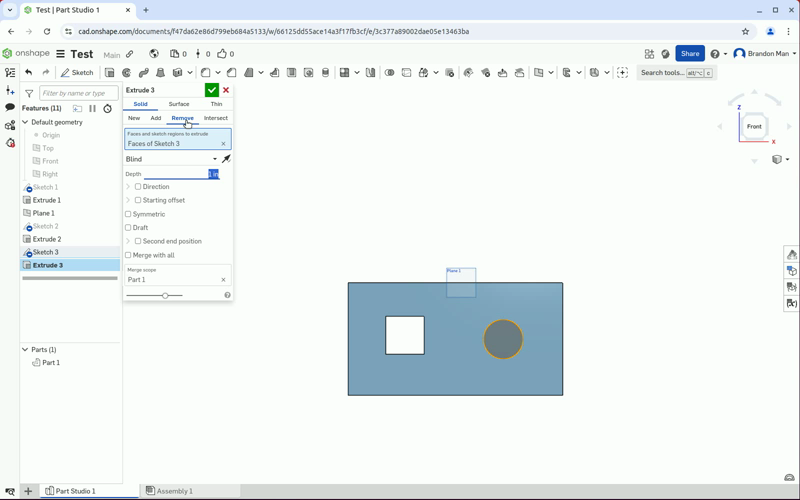
text(7.703)
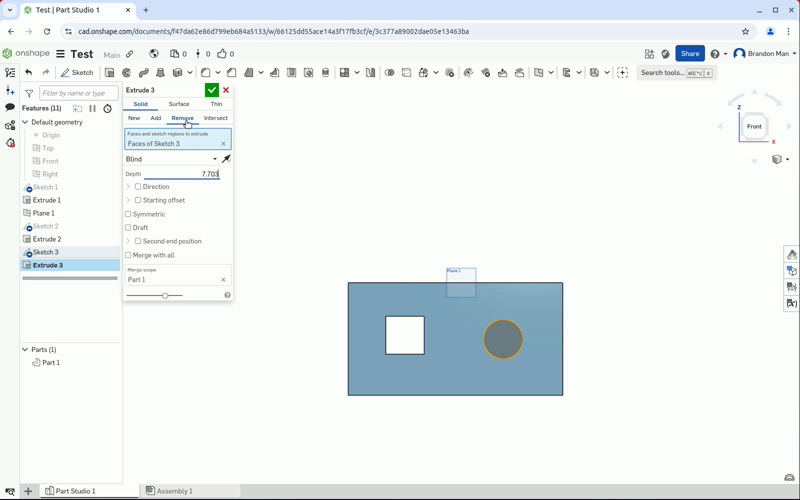
key(tab, 6)
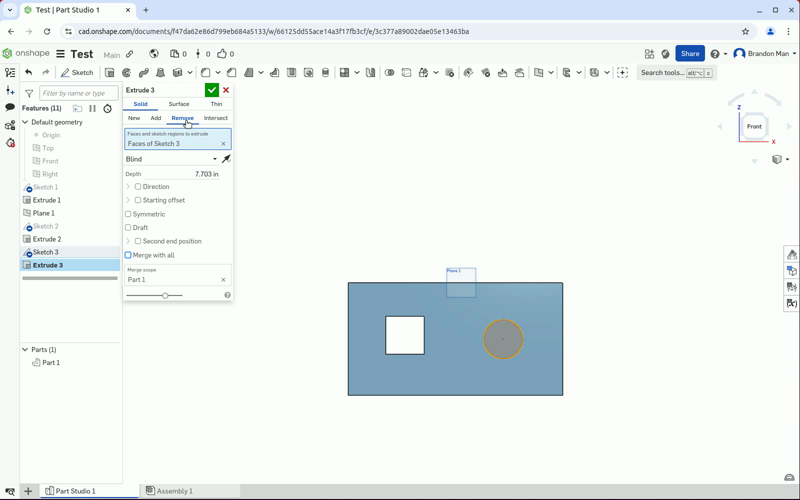
key(space)
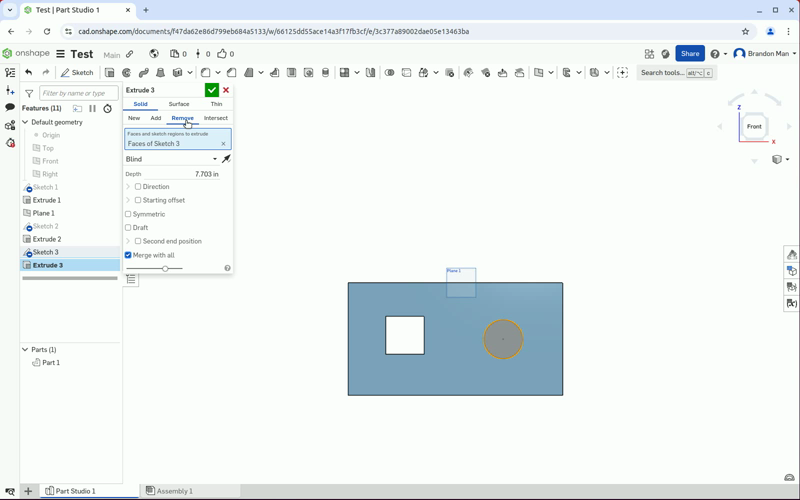
key(enter)
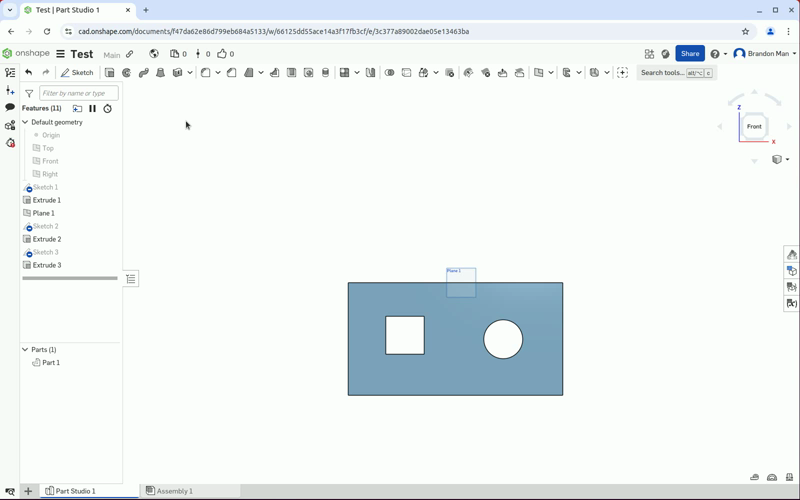
key(shift+h)
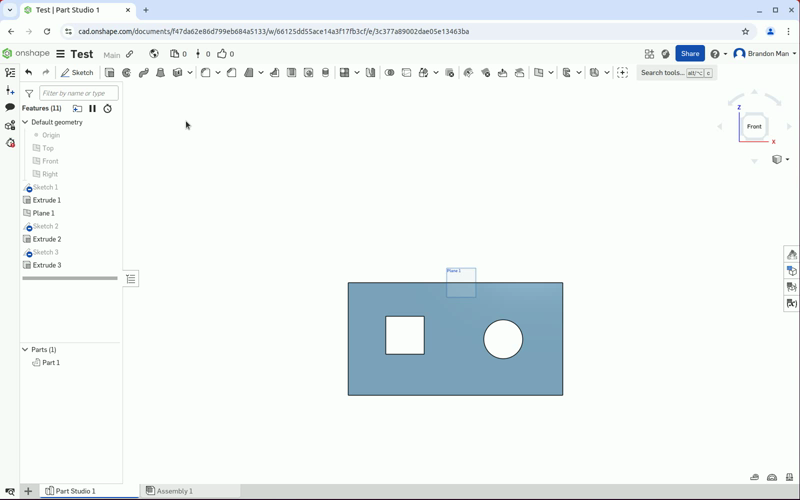
key(shift+h)
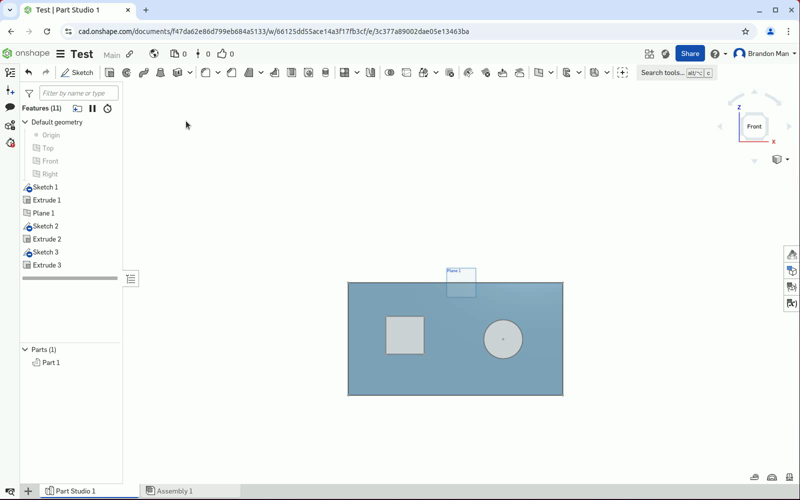
key(shift+7)
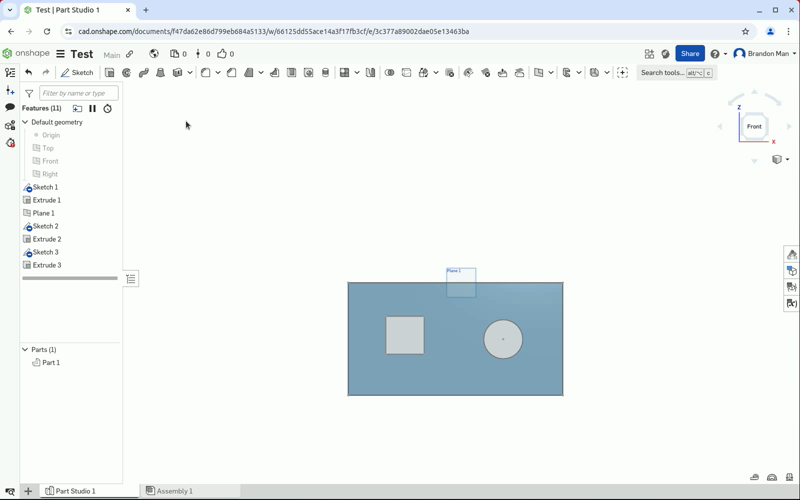
key(left, 2)
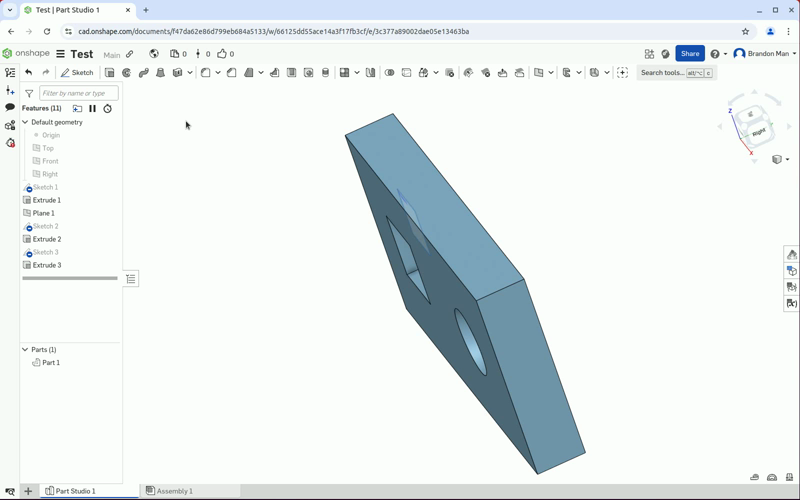
key(down, 2)
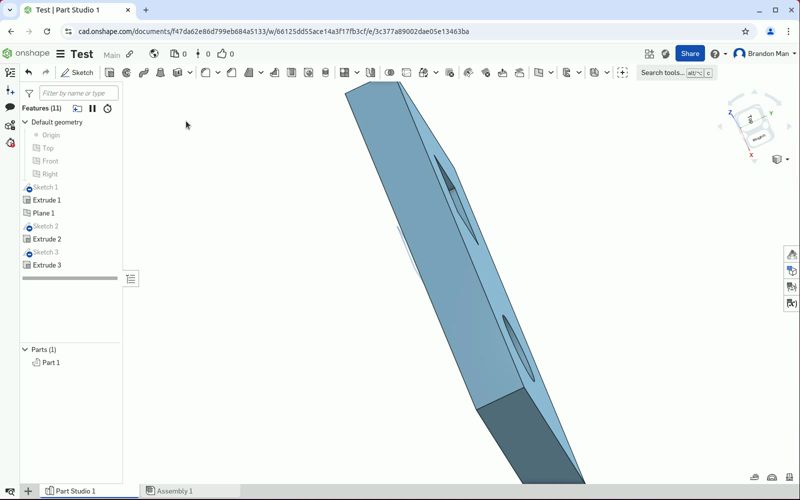
key(up, 2)
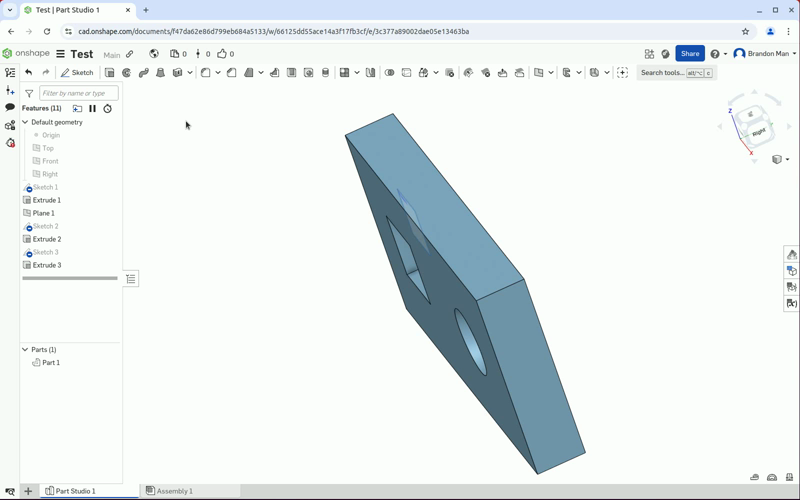
key(right, 2)
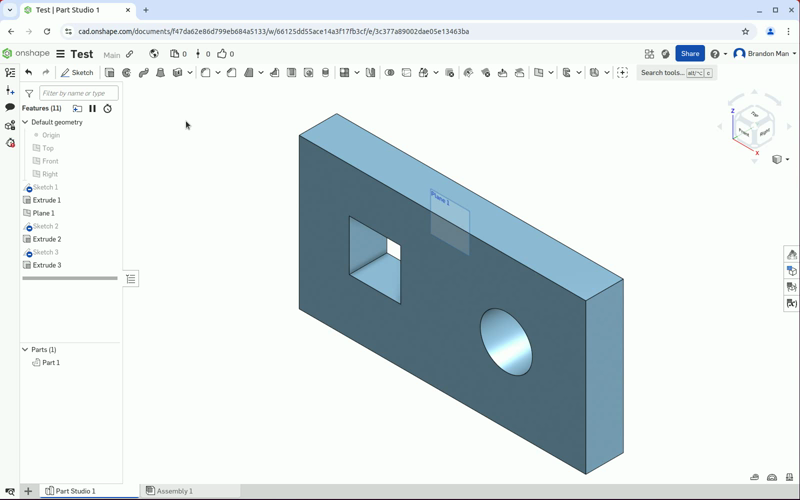
mouse_move(73, 189)
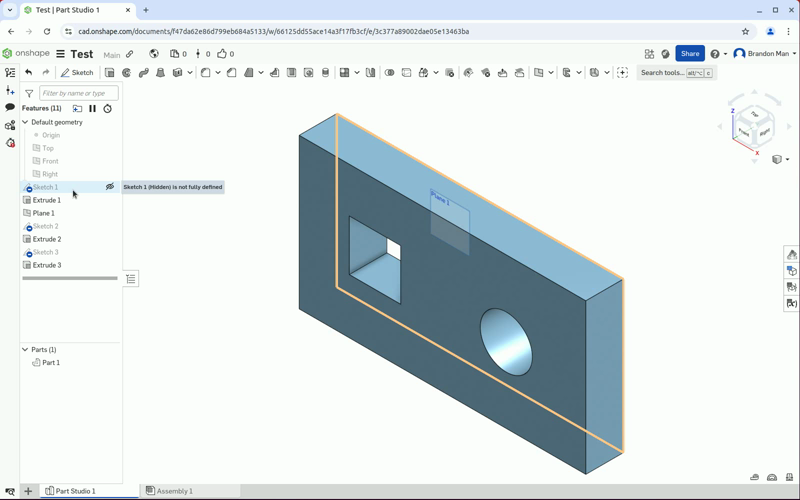
click(73, 189)